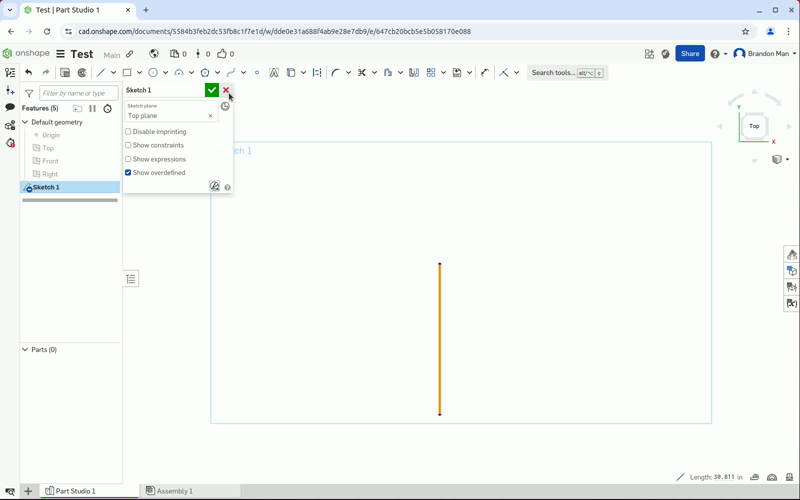
key(shift+h)
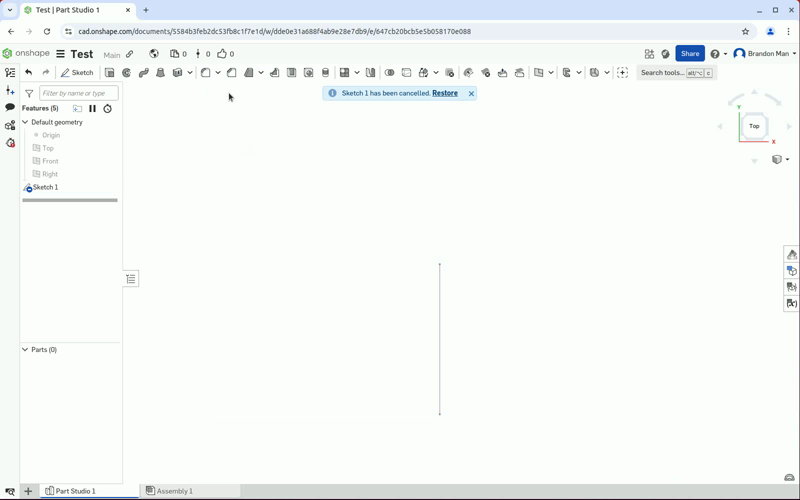
key(shift+s)
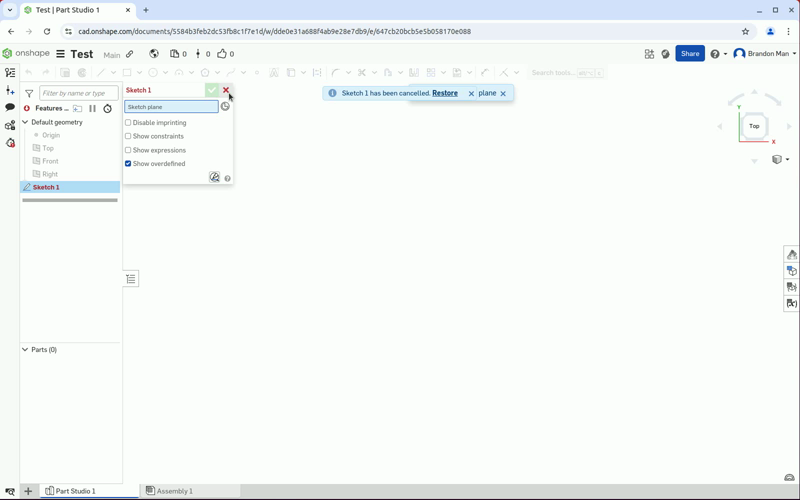
mouse_move(73, 150)
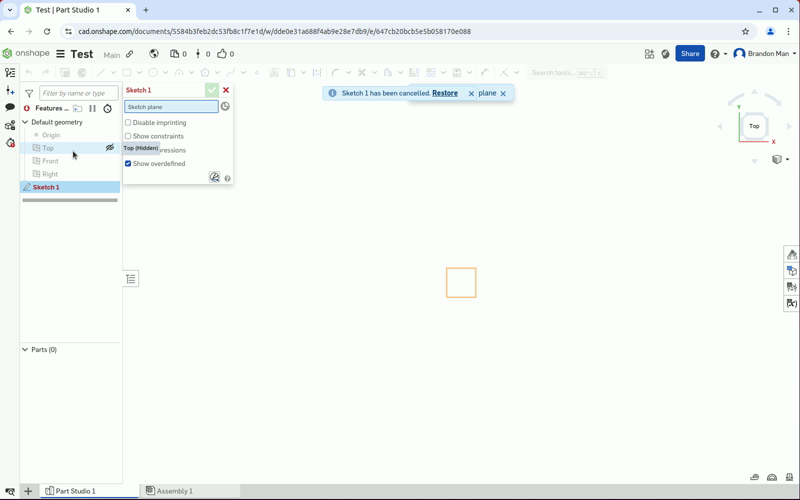
click(73, 150)
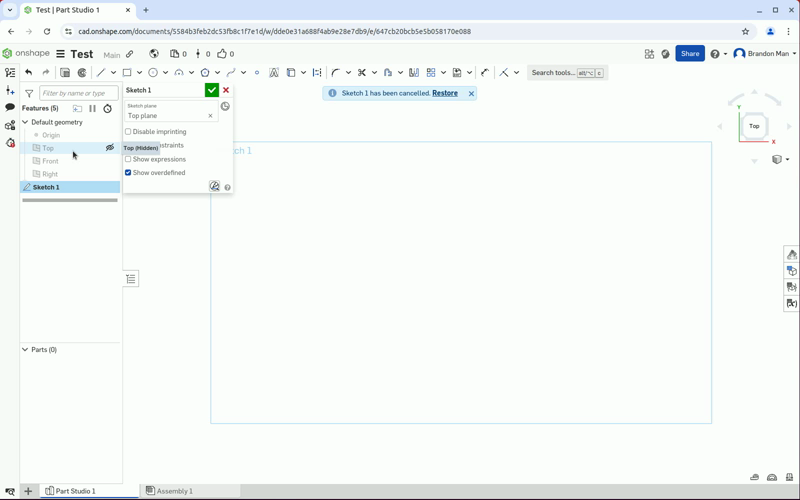
mouse_move(73, 352)
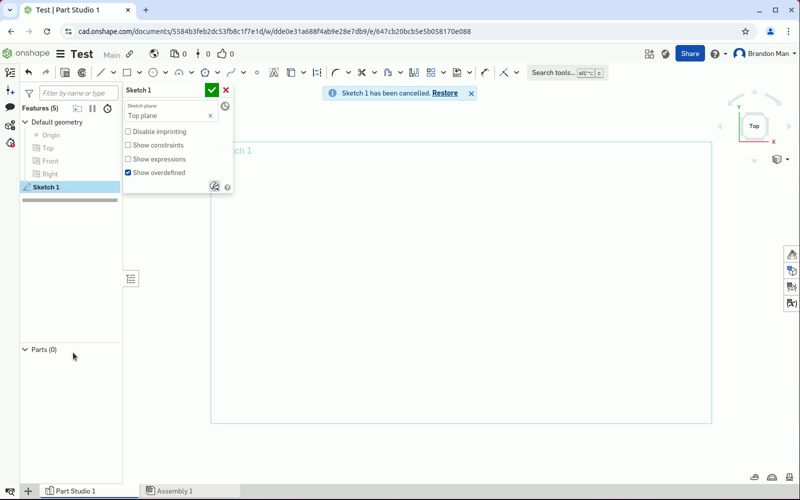
key(y)
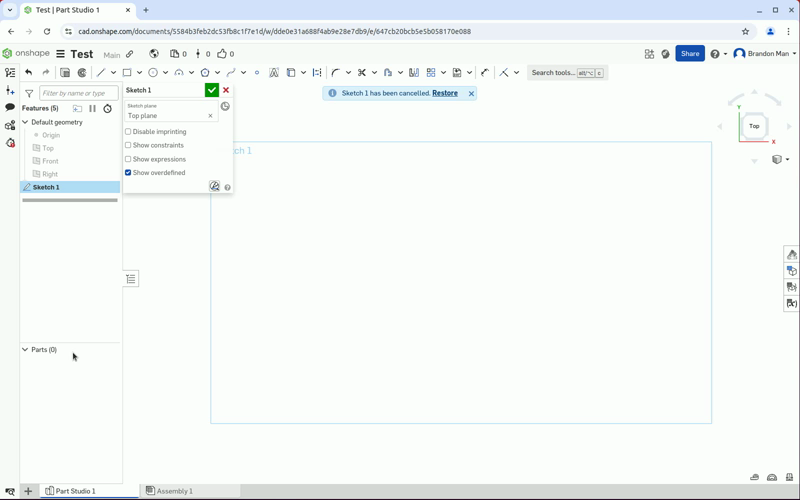
key(l)
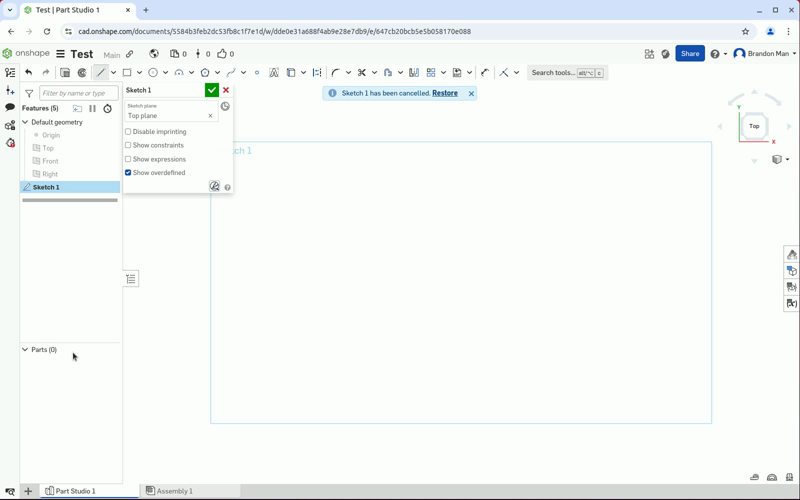
key_down(shift)
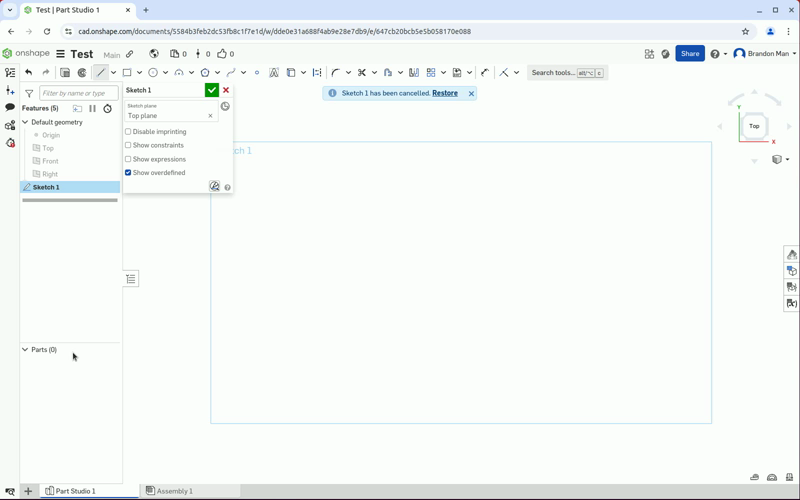
mouse_move(498, 320)
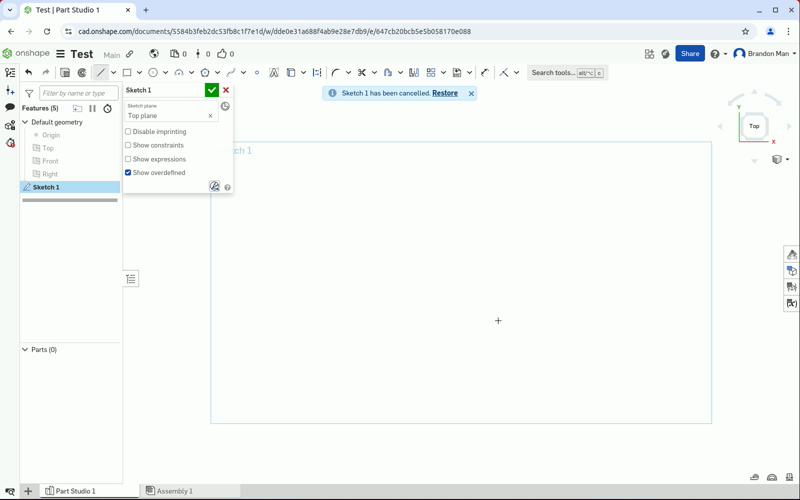
click(498, 320)
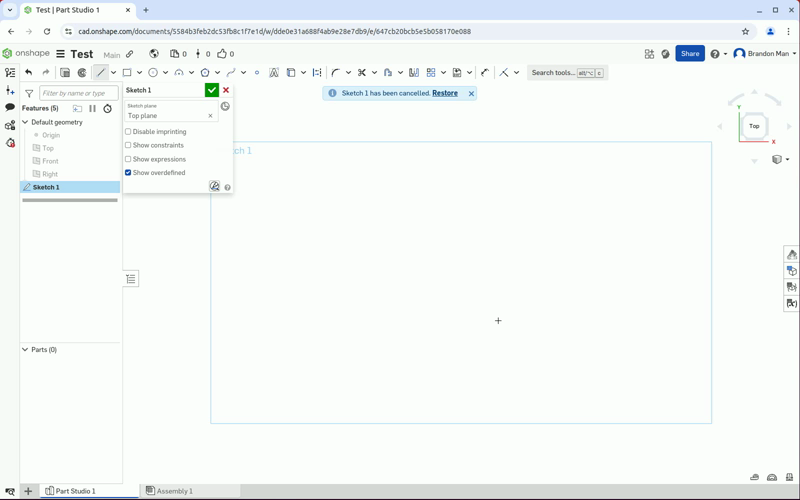
key_up(shift)
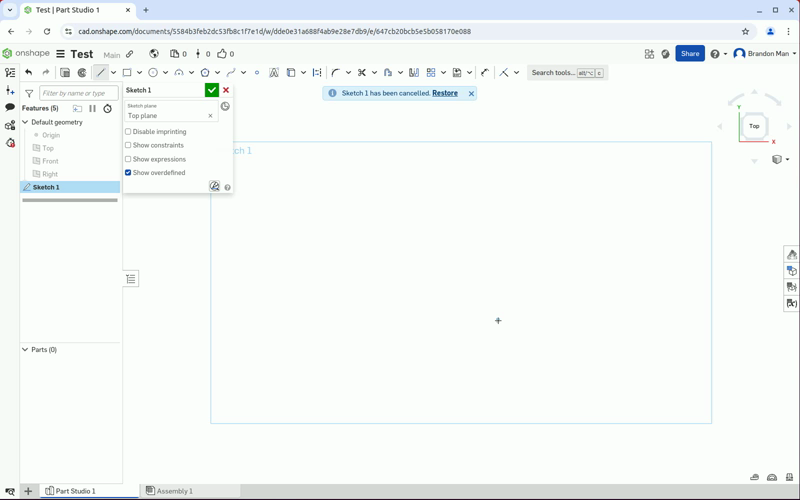
key_down(shift)
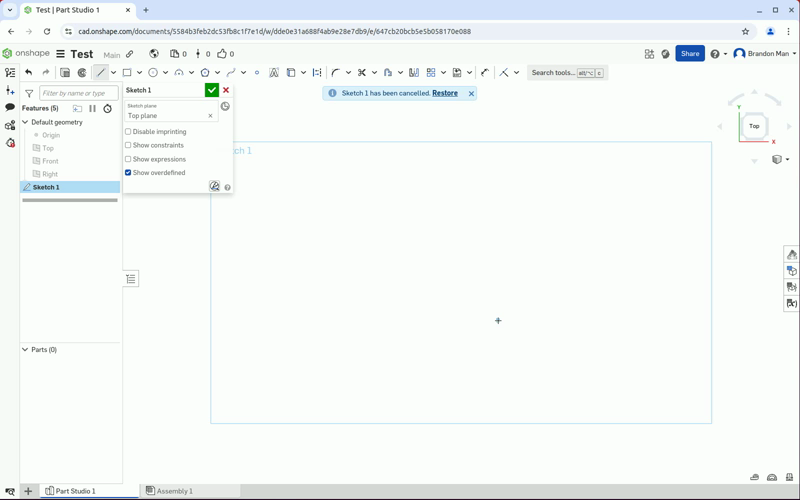
mouse_move(573, 320)
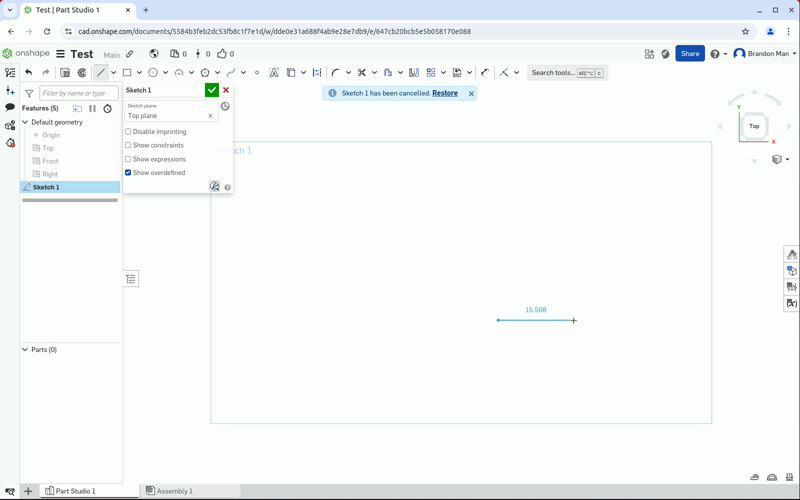
click(573, 320)
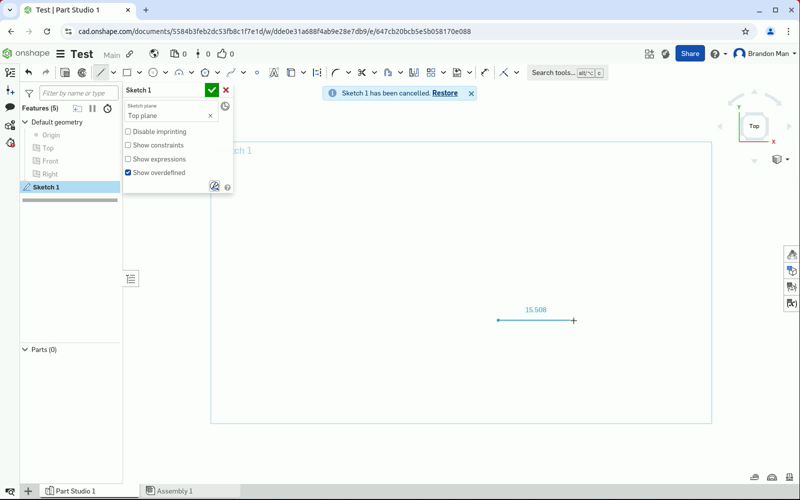
key_up(shift)
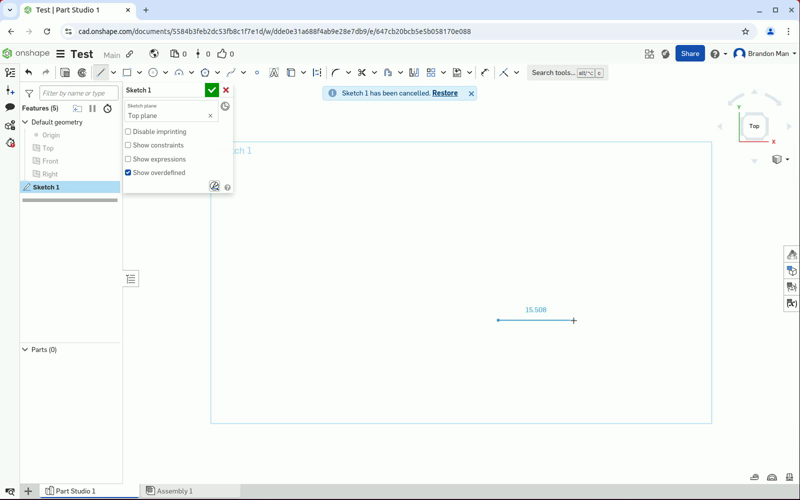
key_down(shift)
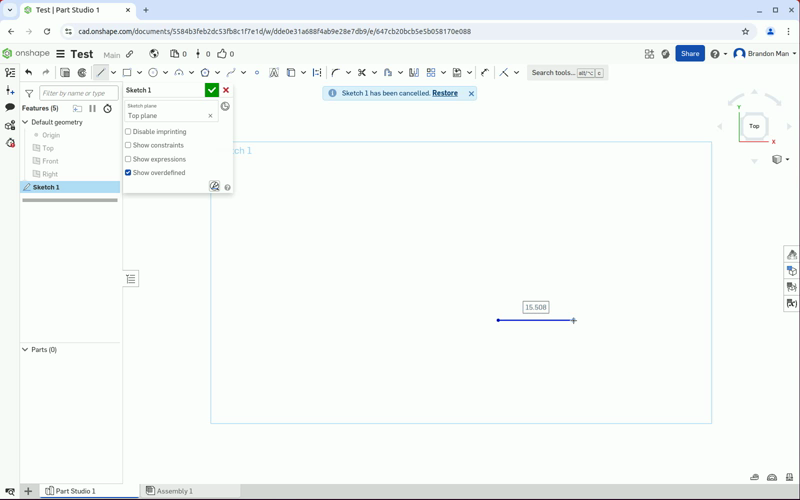
mouse_move(573, 245)
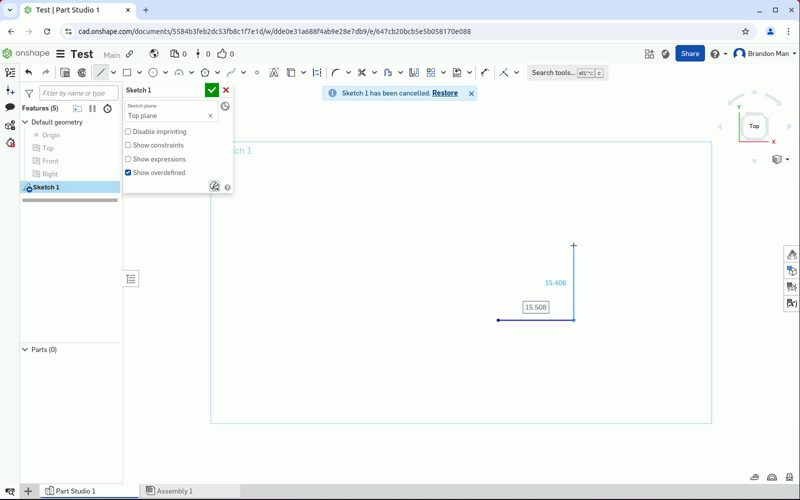
click(573, 245)
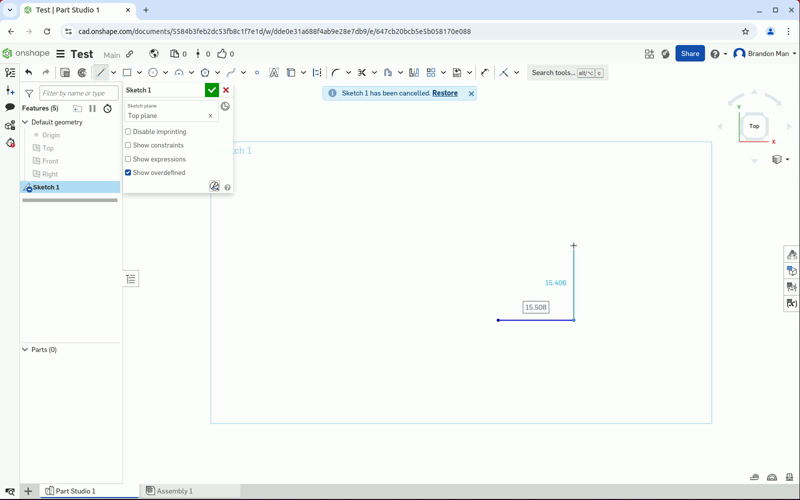
key_up(shift)
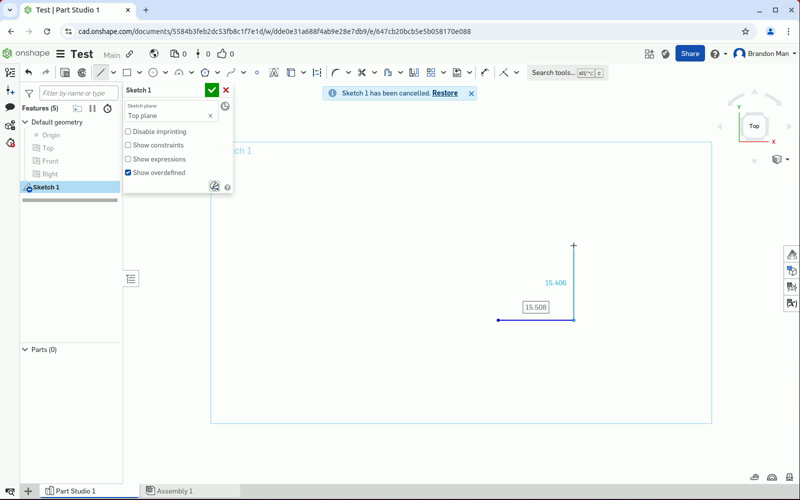
key_down(shift)
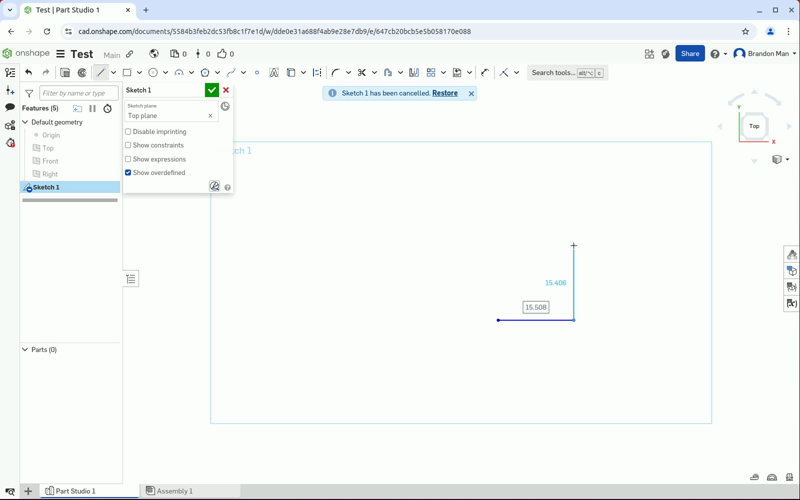
mouse_move(498, 245)
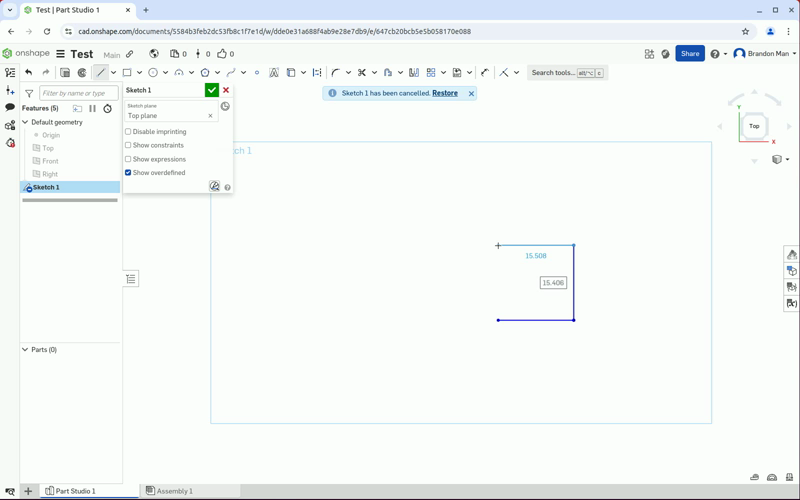
click(498, 245)
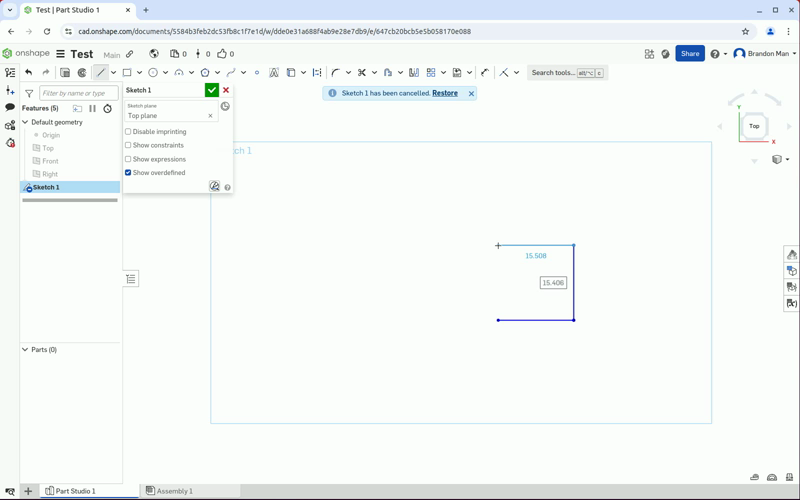
key_up(shift)
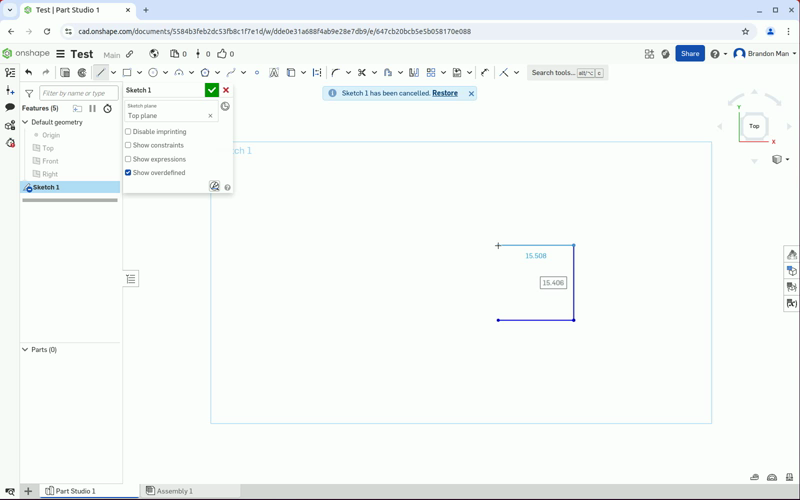
key_down(shift)
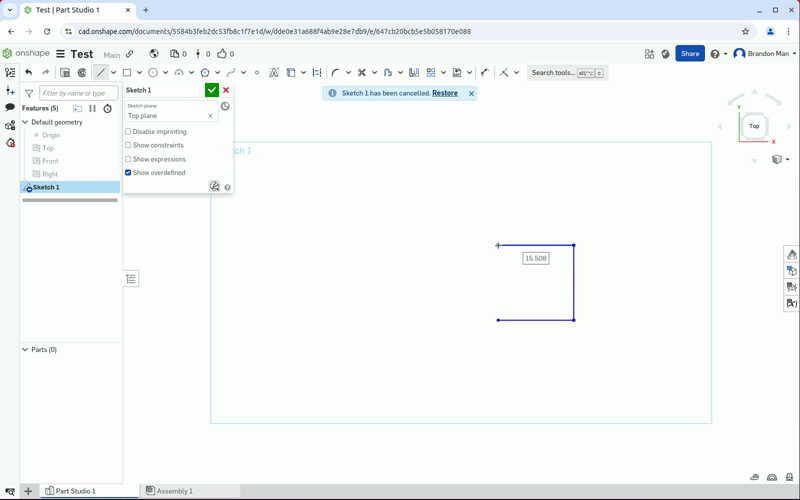
mouse_move(498, 320)
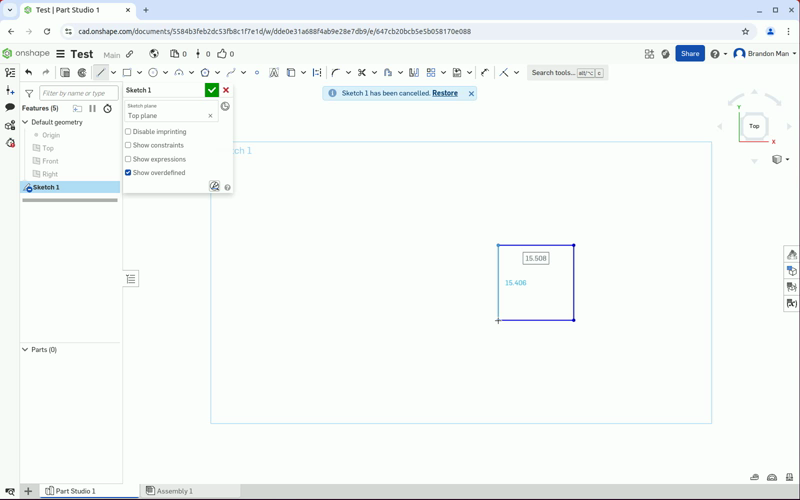
key_up(shift)
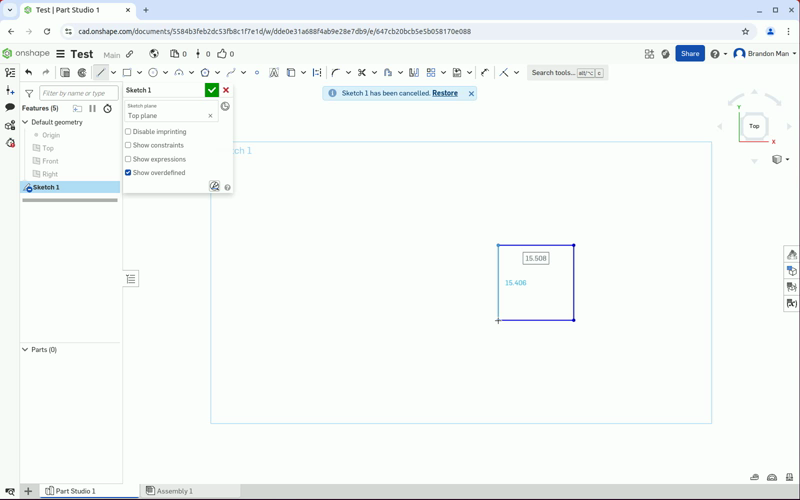
click(498, 320)
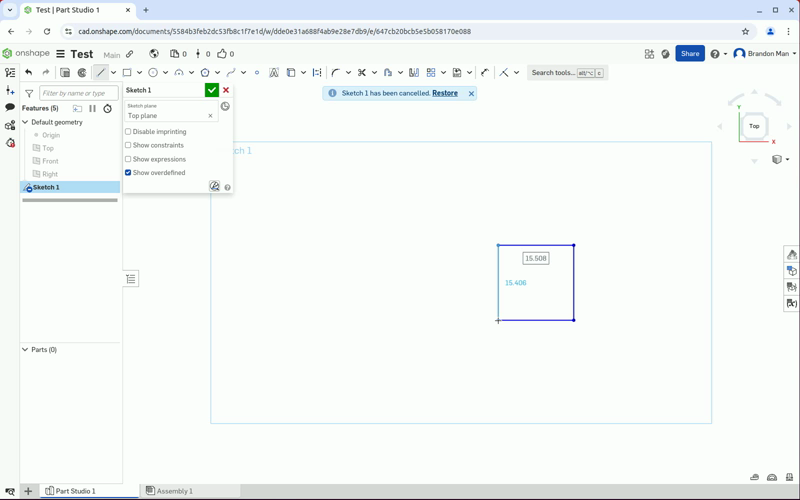
key(esc)
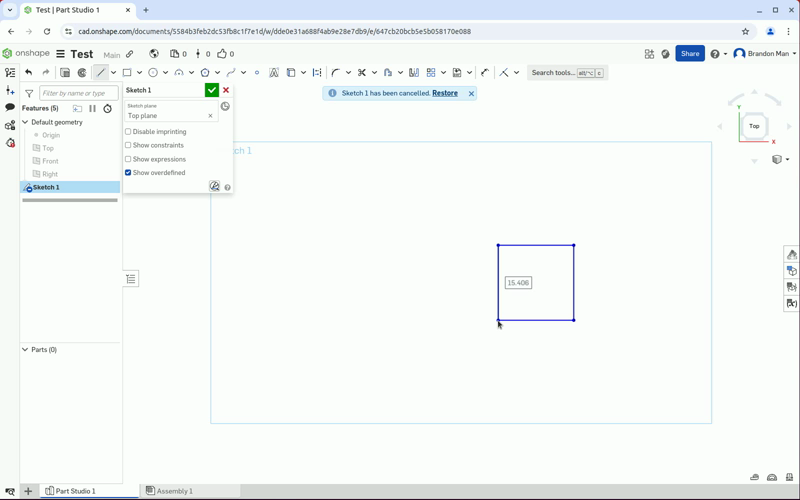
mouse_move(559, 286)
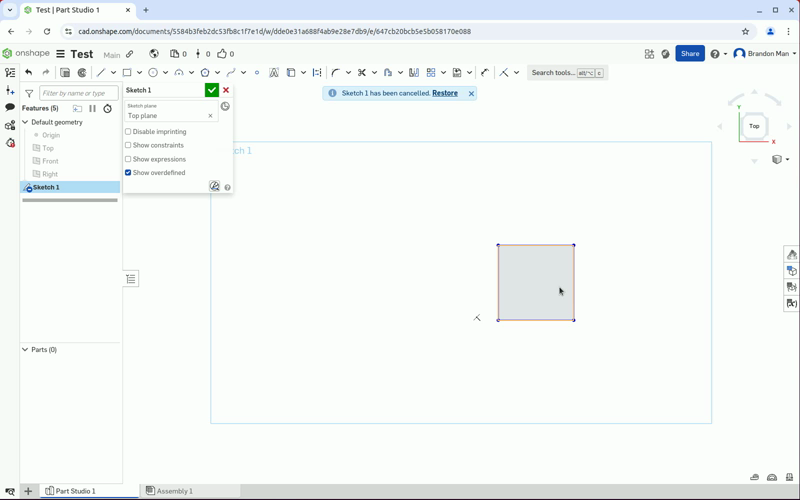
click(559, 286)
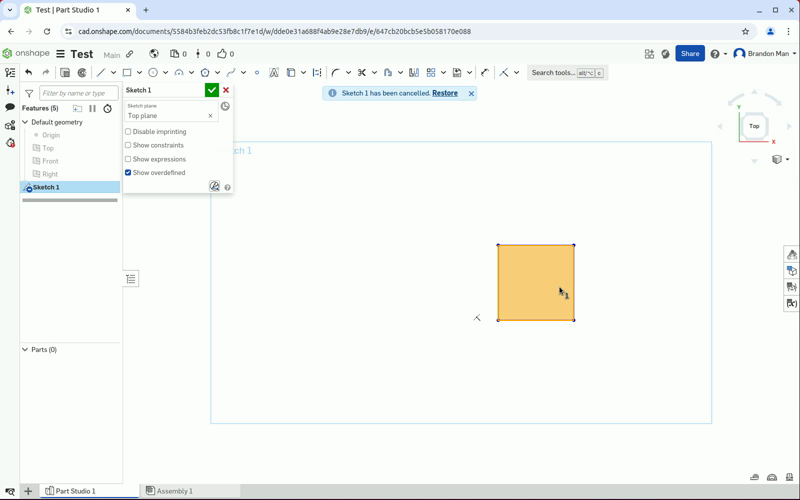
mouse_move(73, 352)
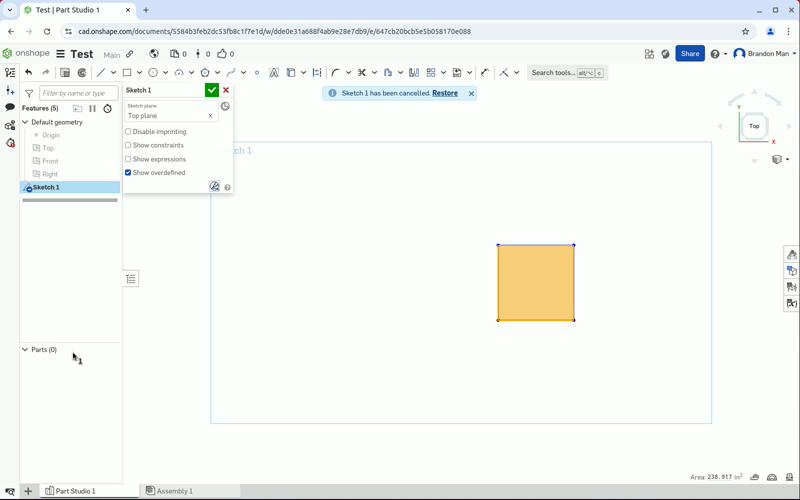
key(shift+y)
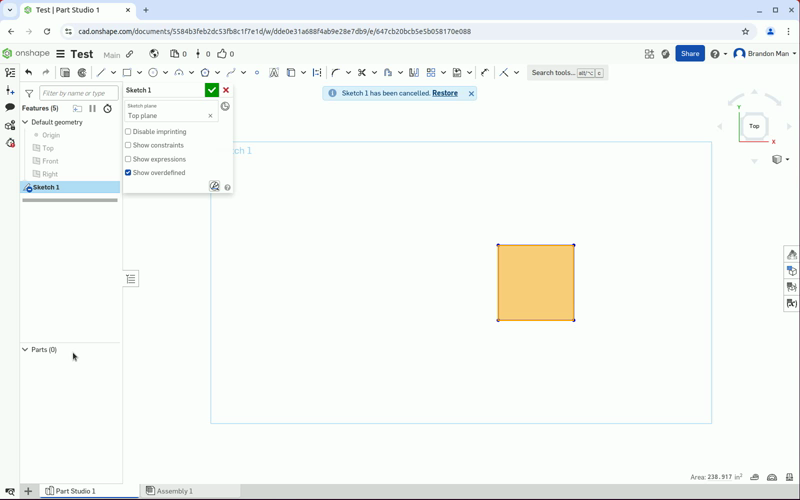
key(shift+e)
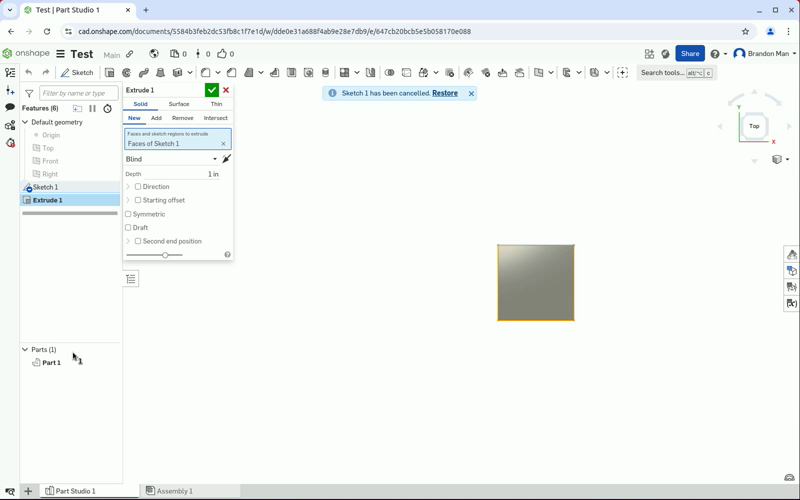
mouse_move(143, 106)
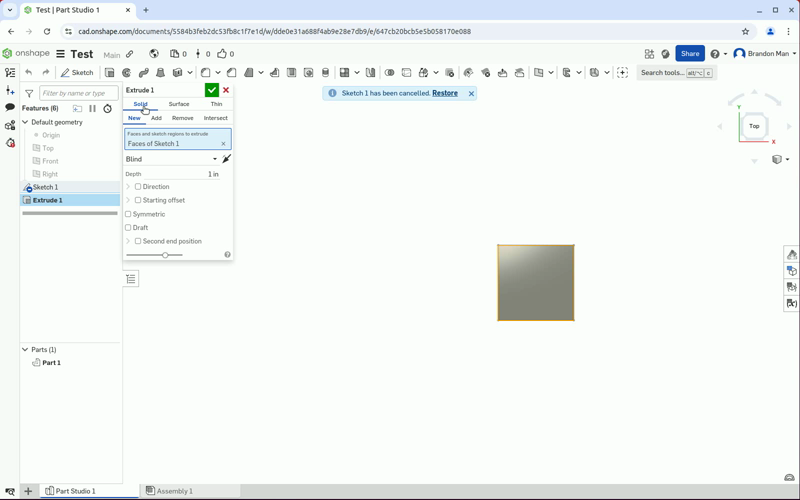
click(143, 106)
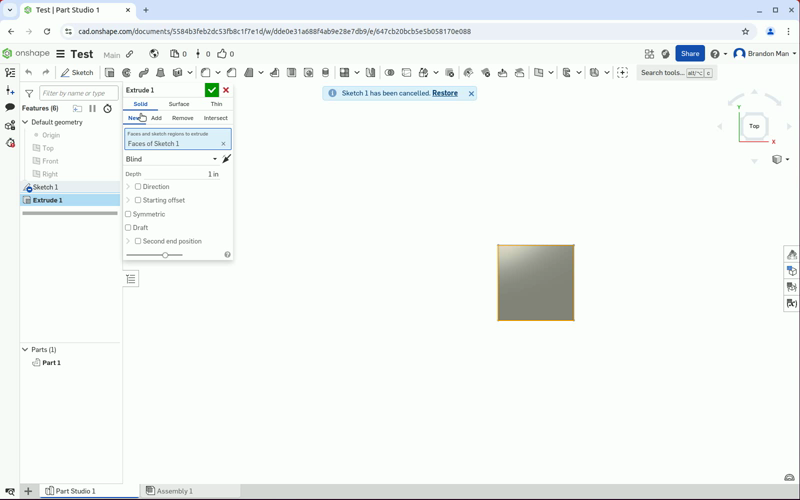
mouse_move(137, 120)
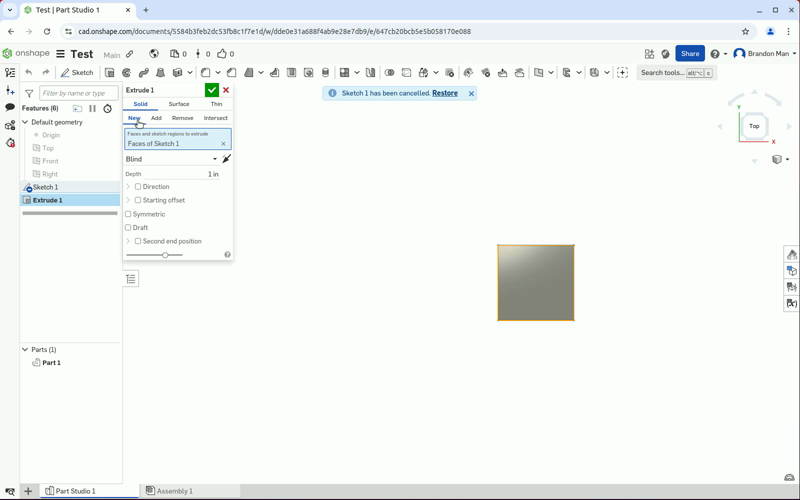
click(137, 120)
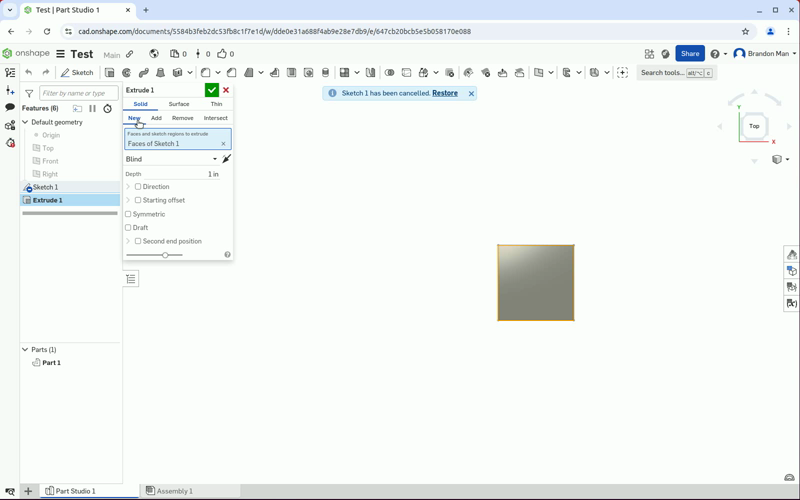
key(tab, 4)
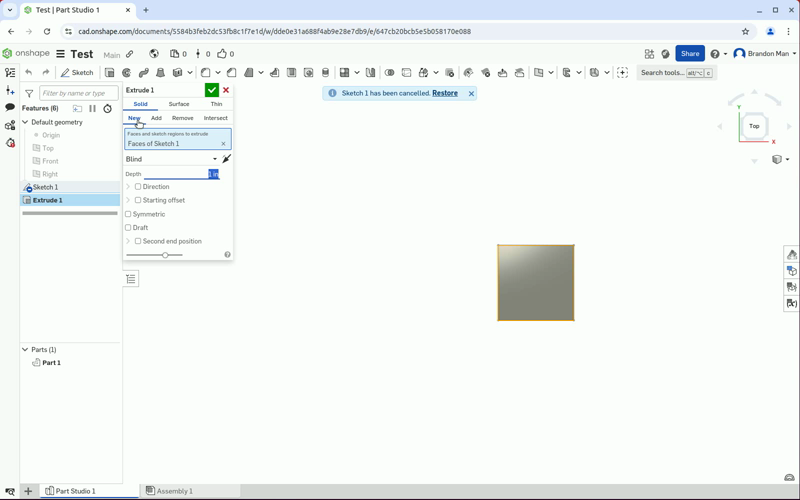
text(5.296)
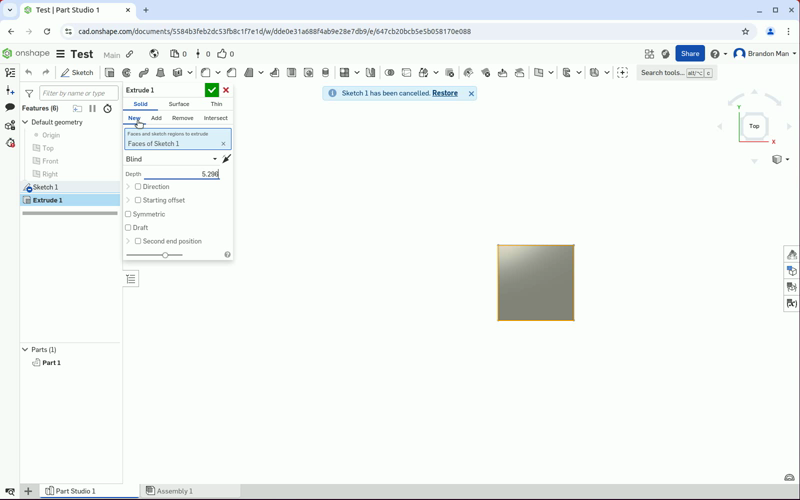
key(enter)
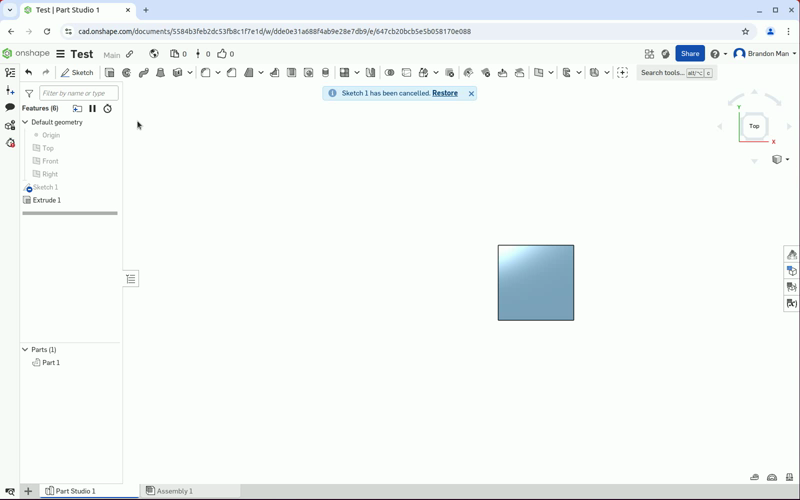
key(shift+h)
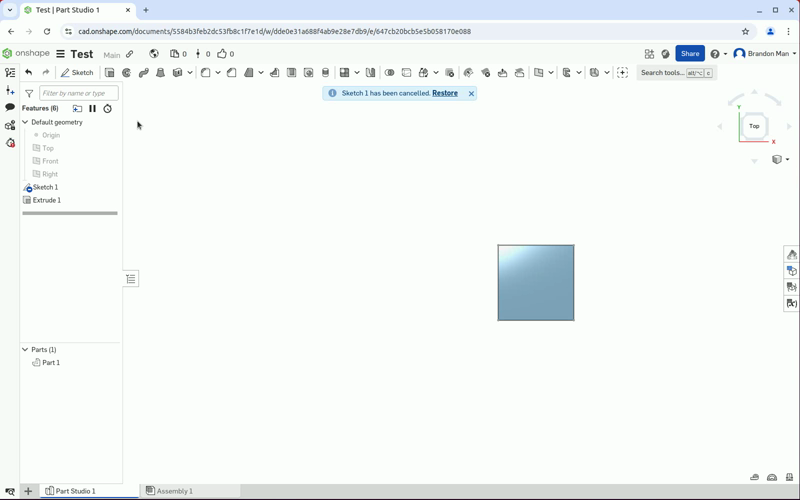
key(shift+h)
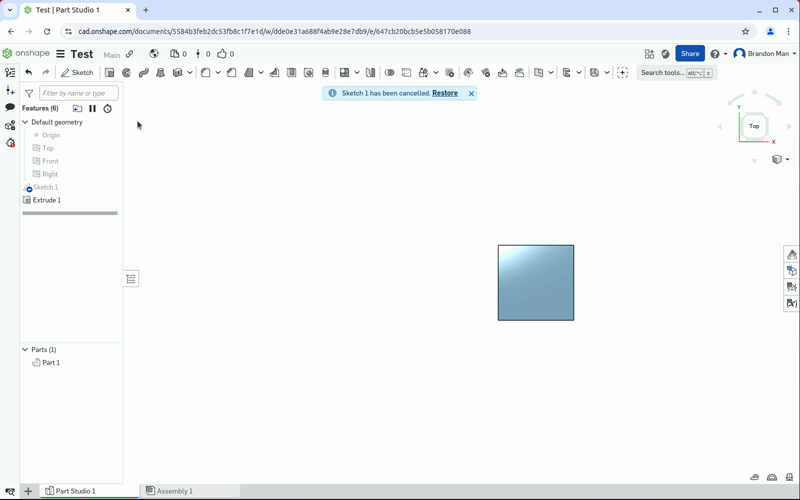
mouse_move(73, 189)
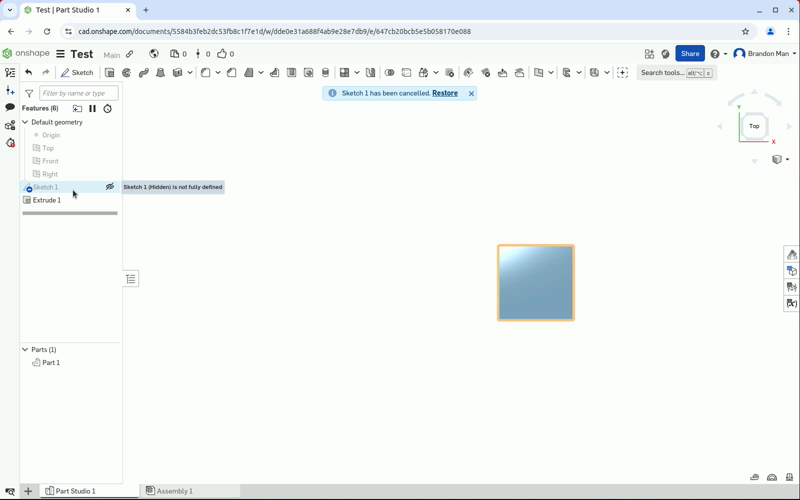
click(73, 189)
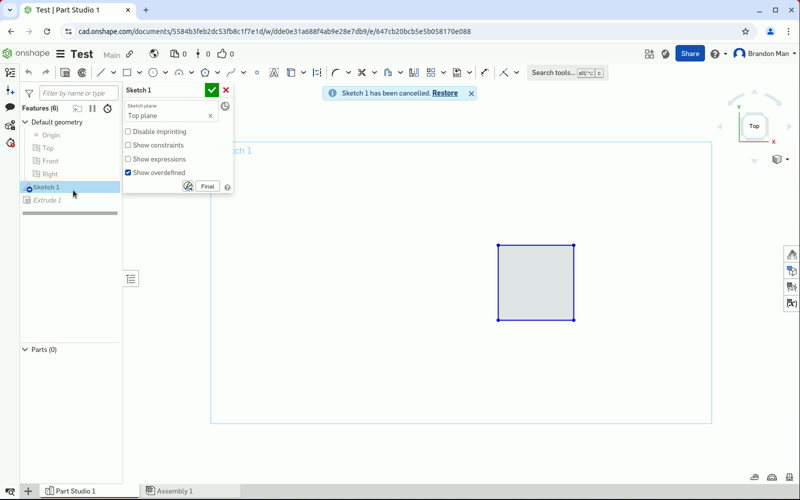
mouse_move(229, 92)
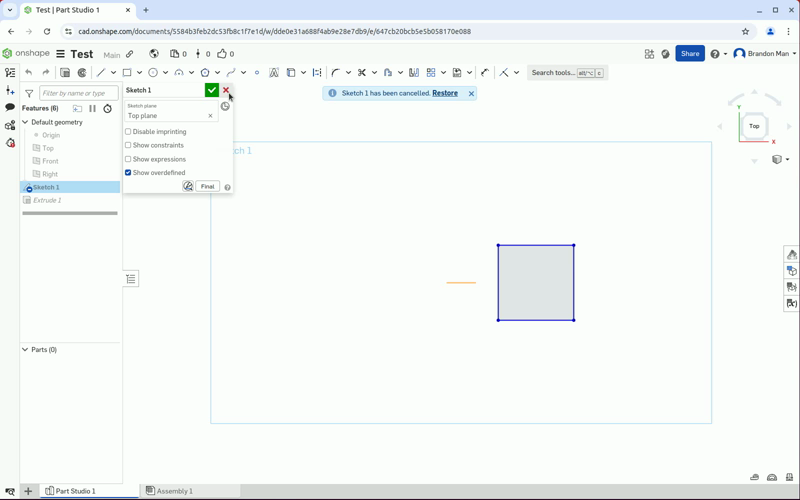
click(229, 92)
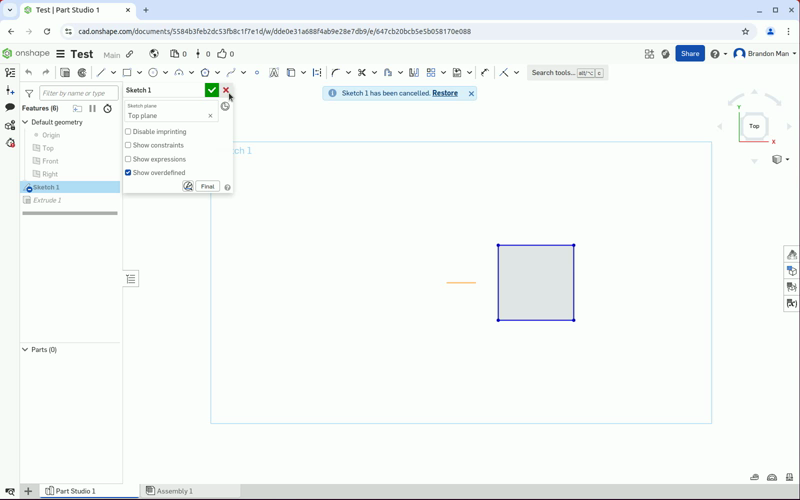
key(shift+s)
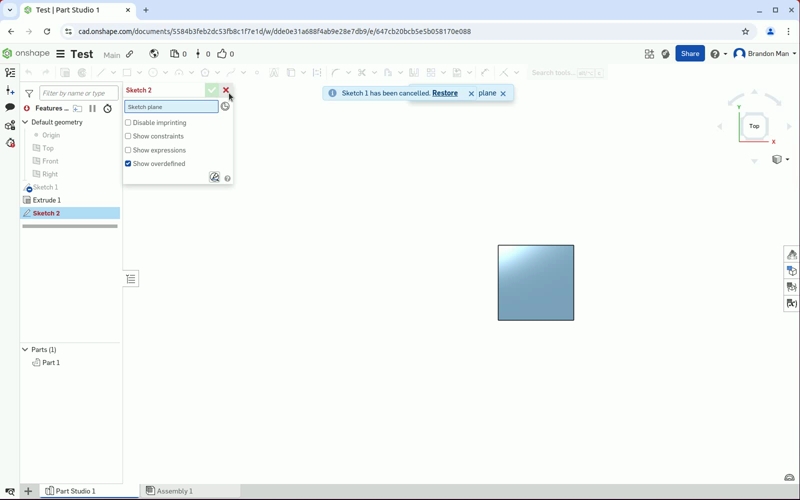
mouse_move(73, 150)
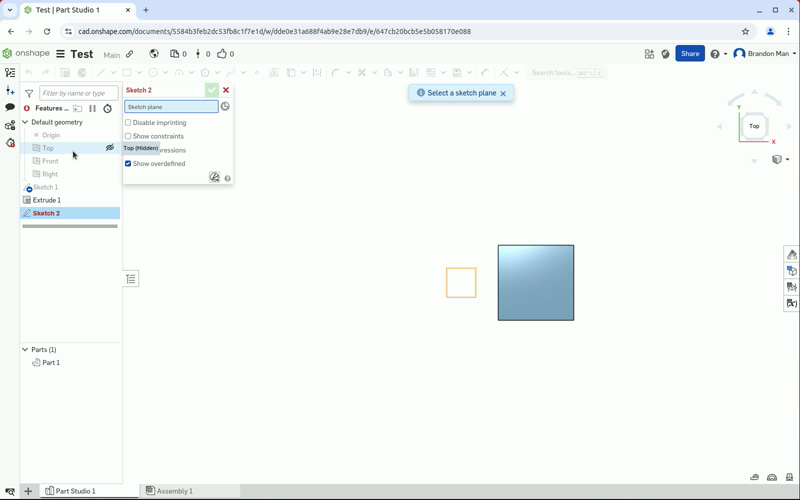
click(73, 150)
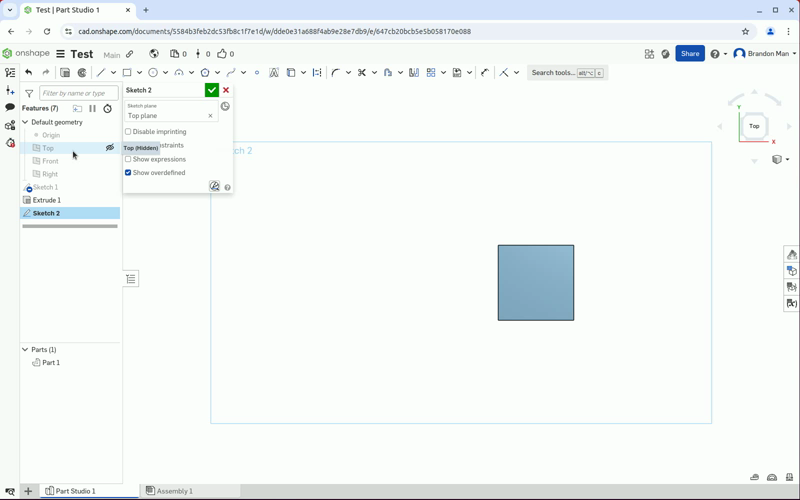
mouse_move(73, 352)
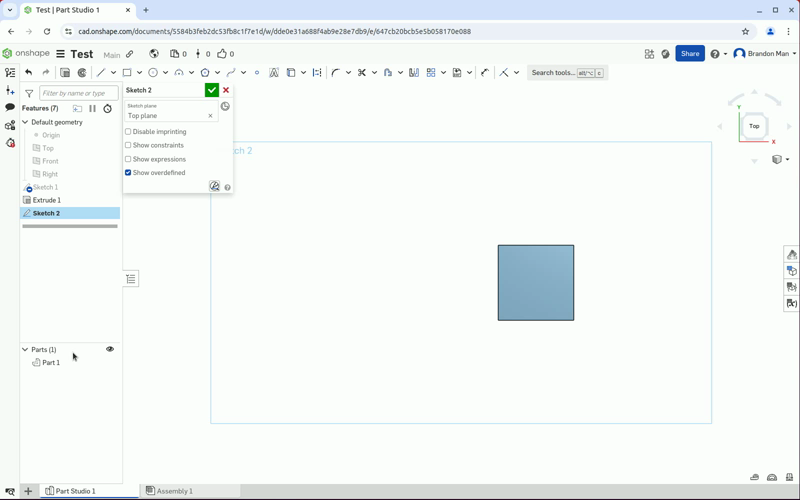
key(y)
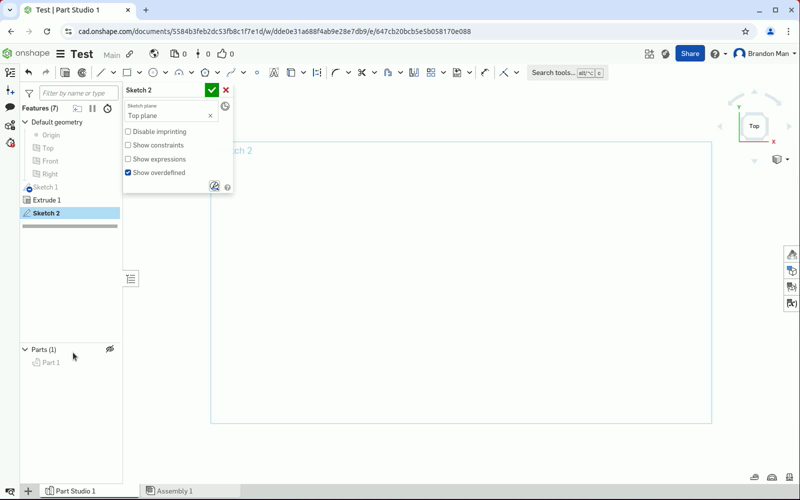
key(l)
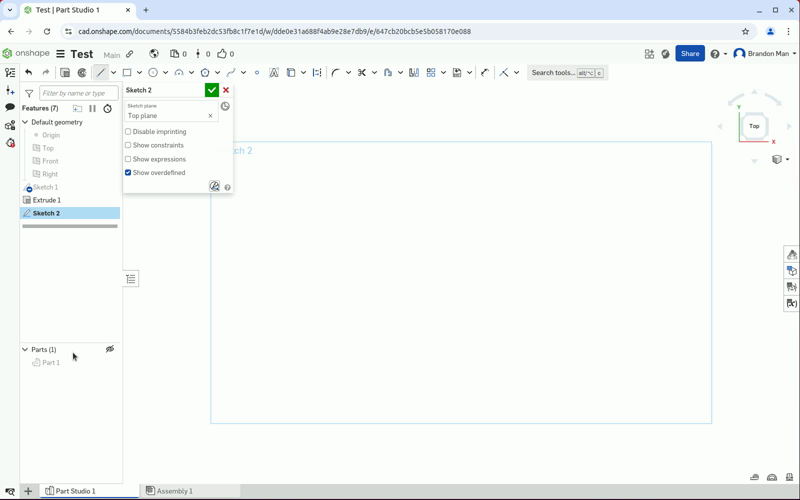
key_down(shift)
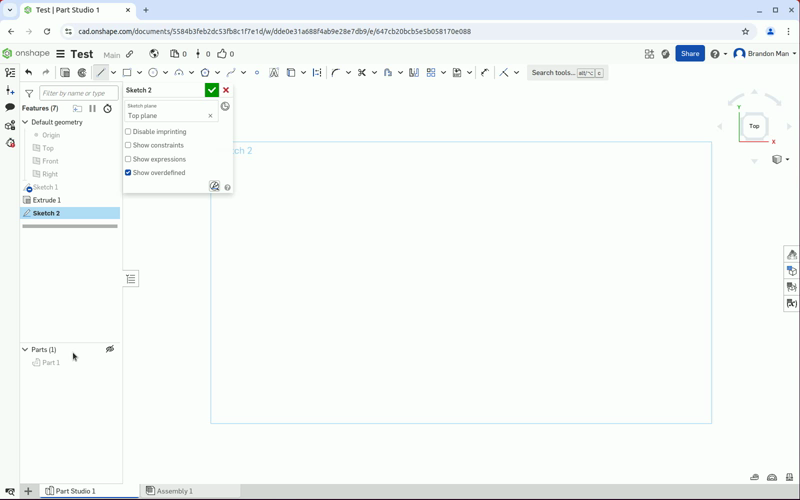
mouse_move(423, 320)
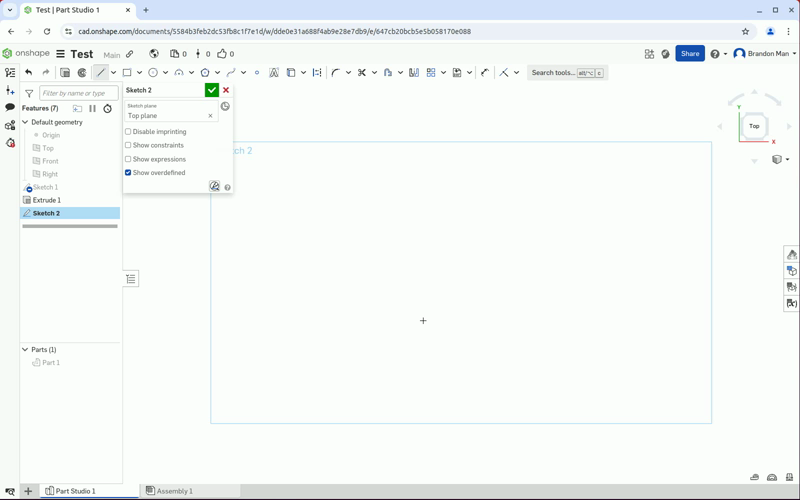
click(423, 320)
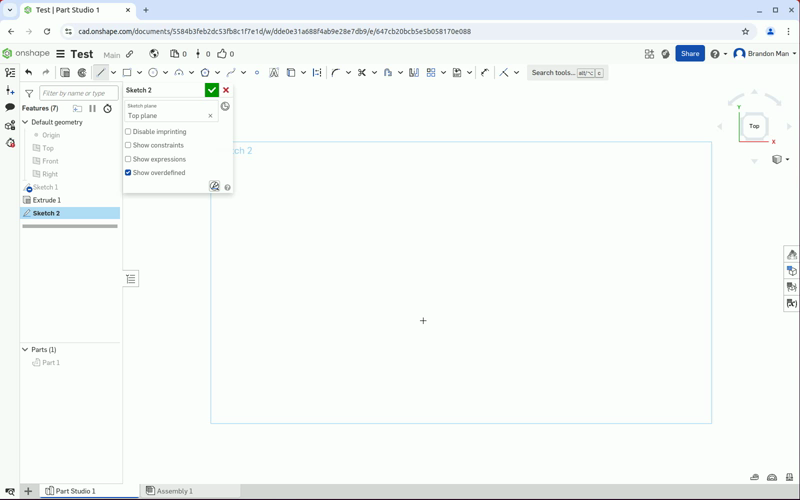
key_up(shift)
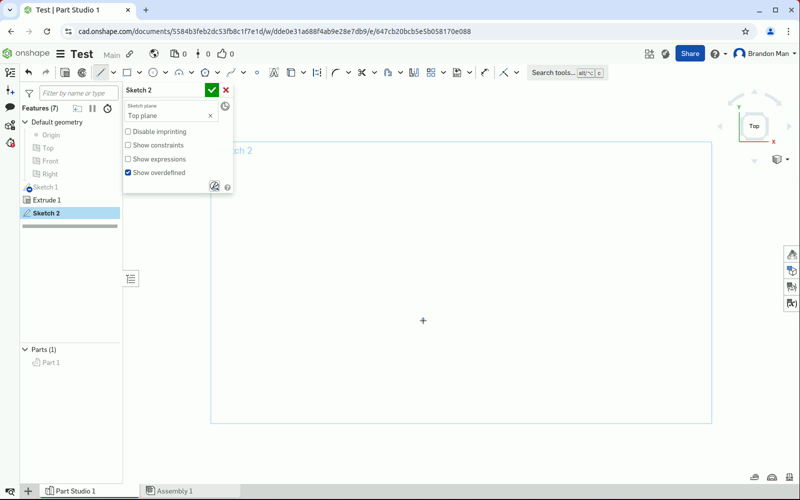
key_down(shift)
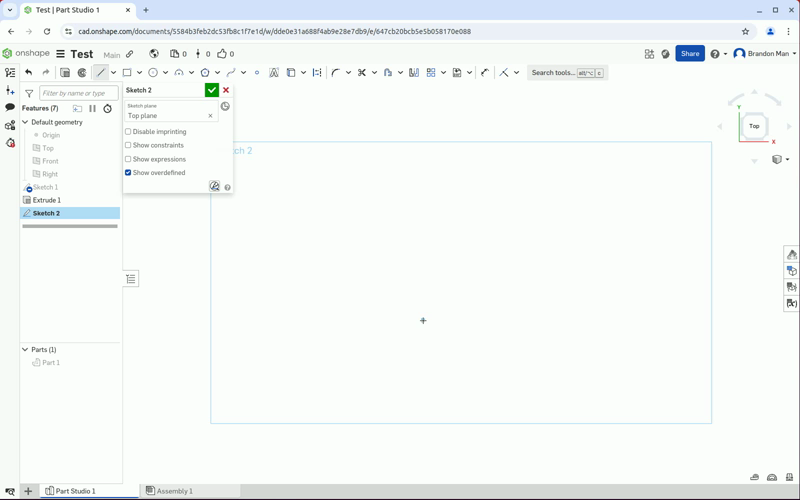
mouse_move(498, 320)
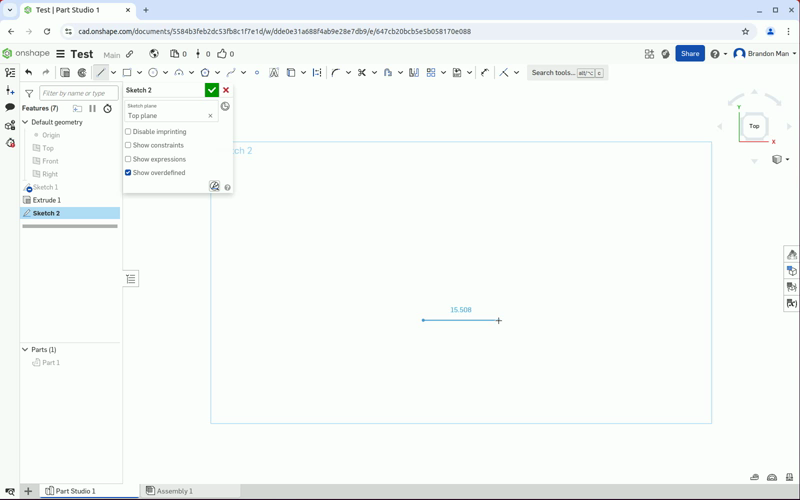
click(498, 320)
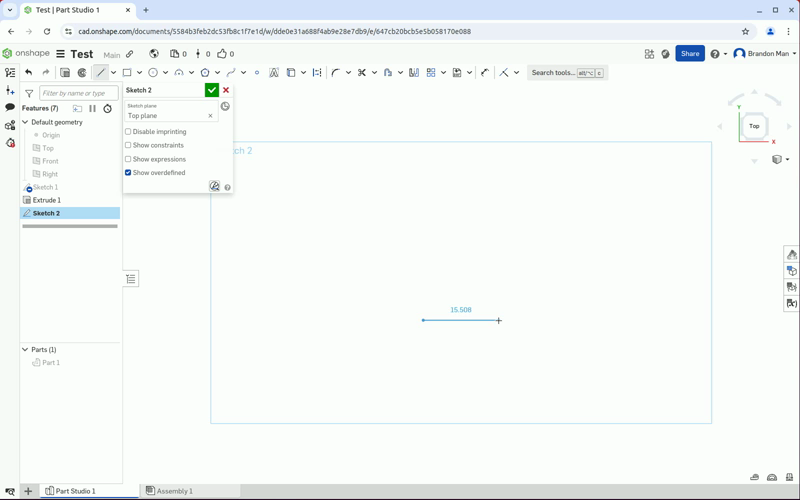
key_up(shift)
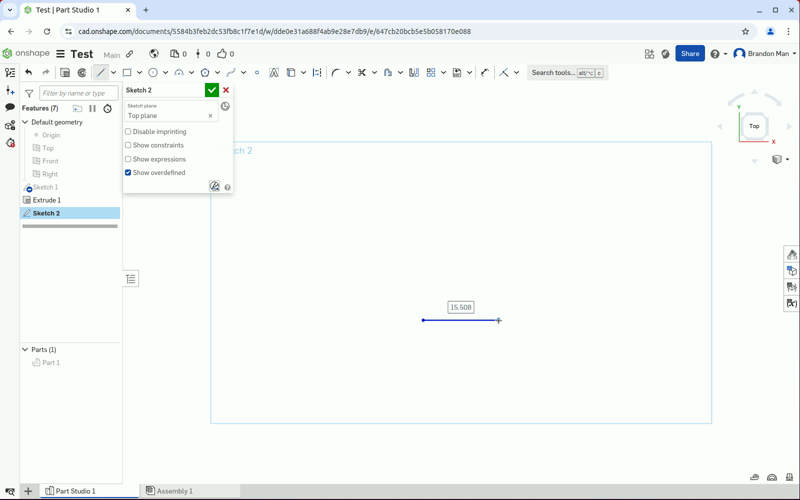
key_down(shift)
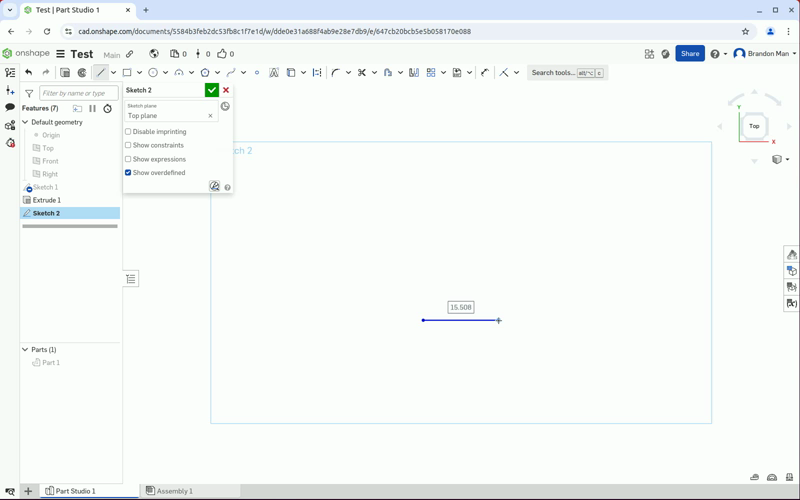
mouse_move(498, 245)
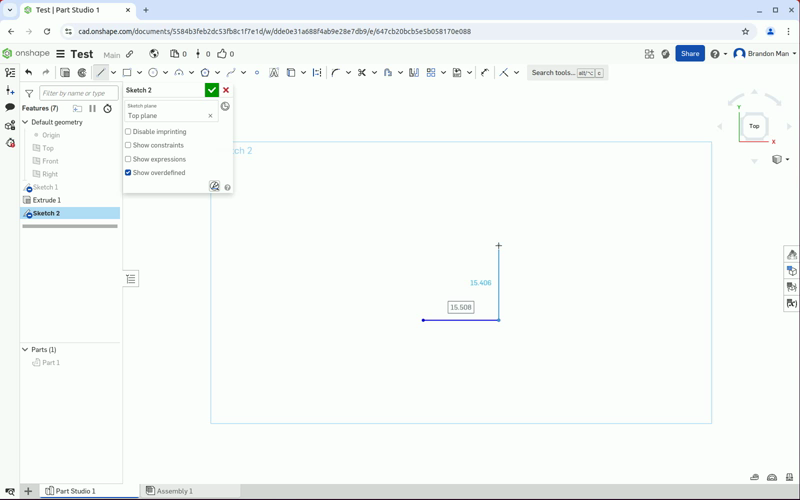
click(498, 245)
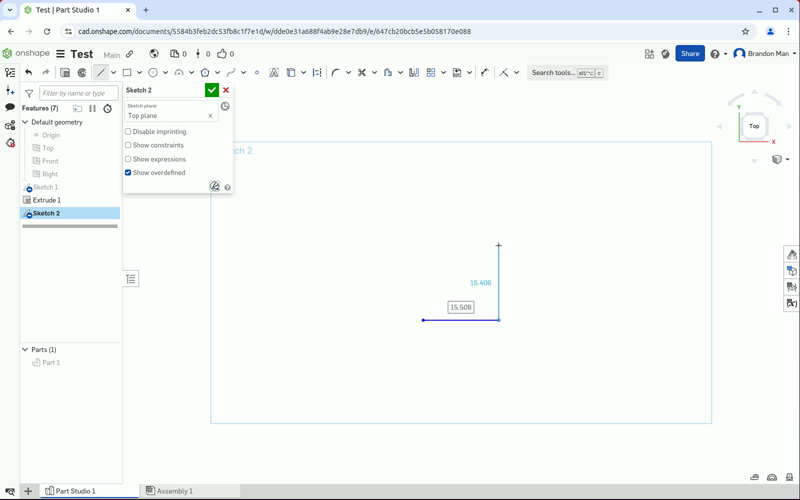
key_up(shift)
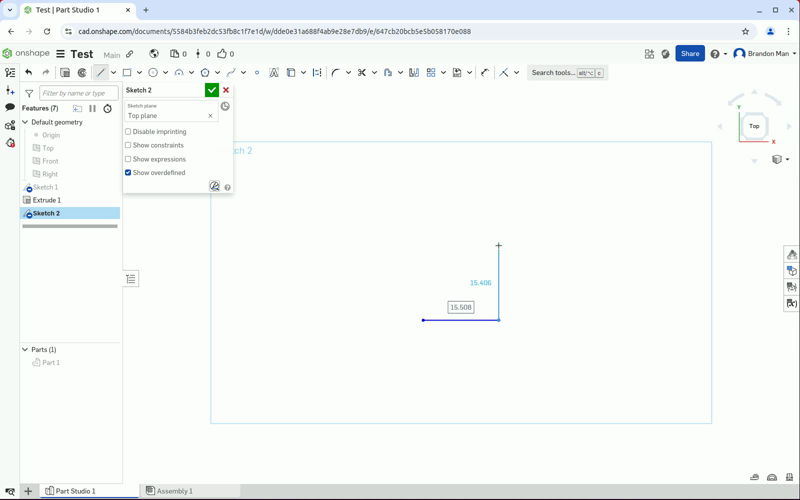
key_down(shift)
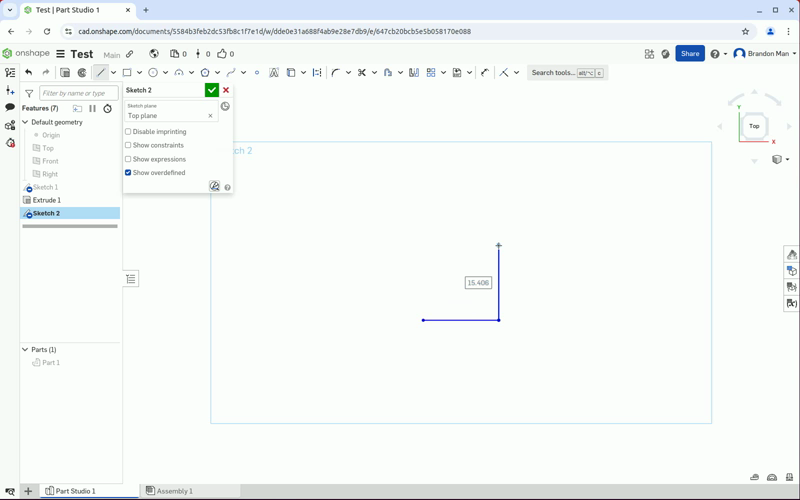
mouse_move(423, 245)
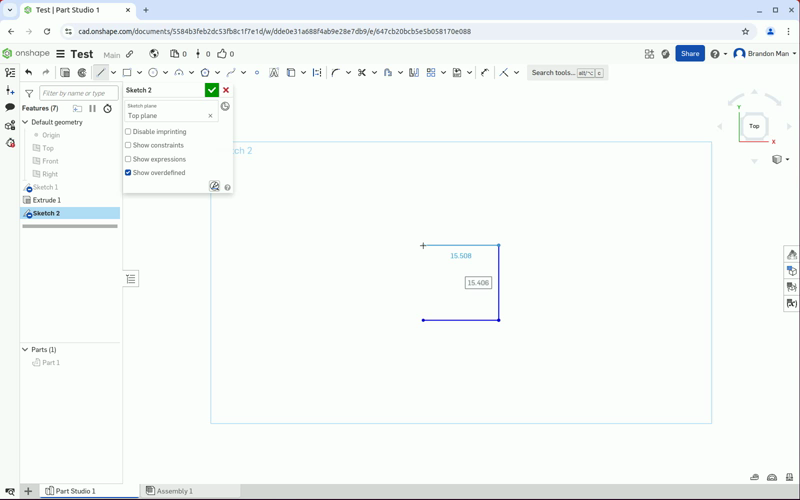
click(423, 245)
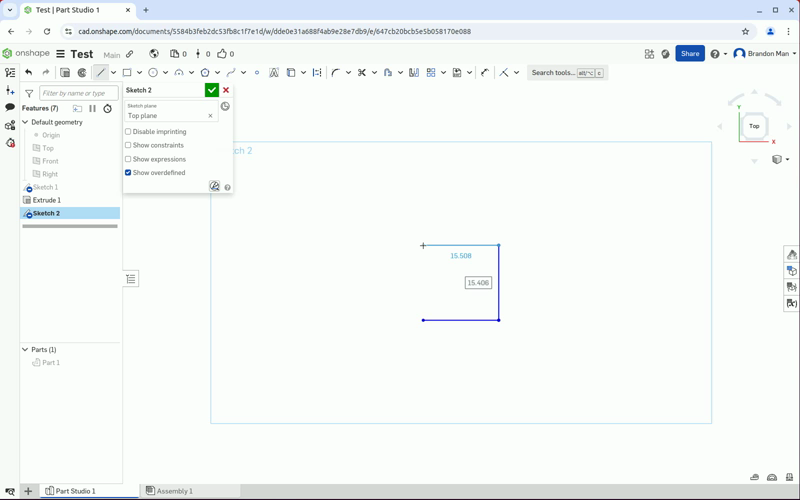
key_up(shift)
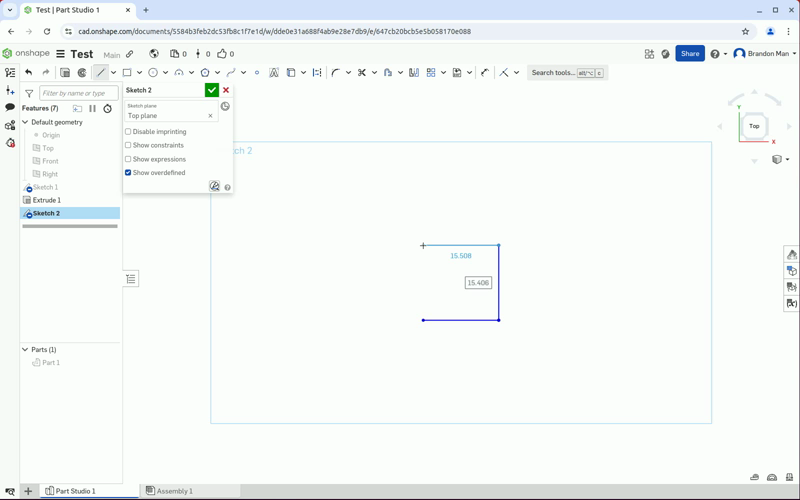
key_down(shift)
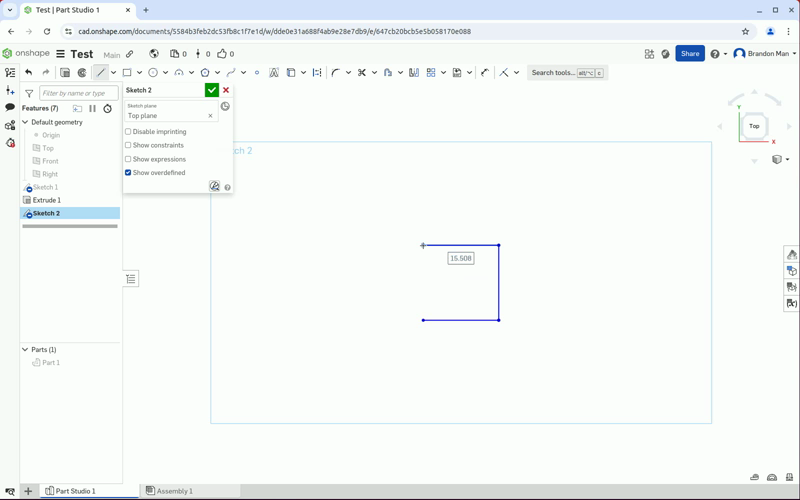
mouse_move(423, 320)
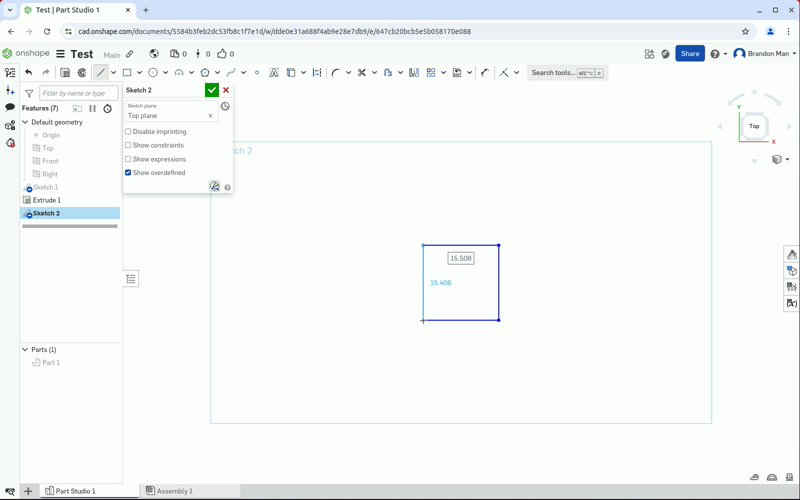
key_up(shift)
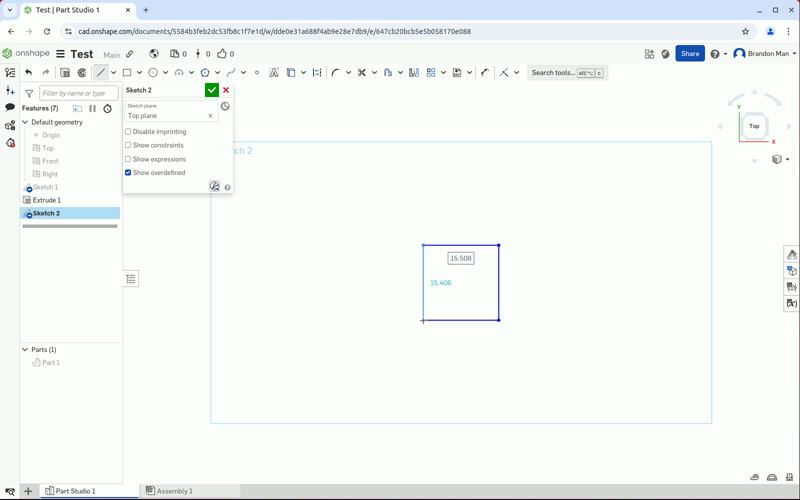
click(423, 320)
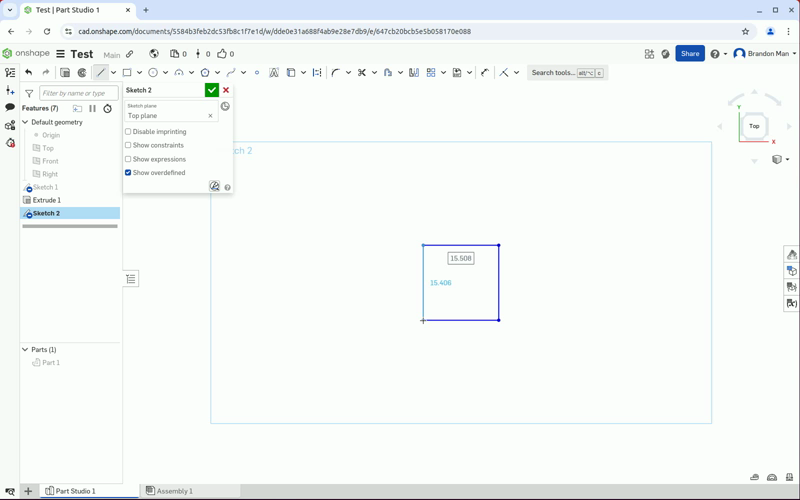
key(esc)
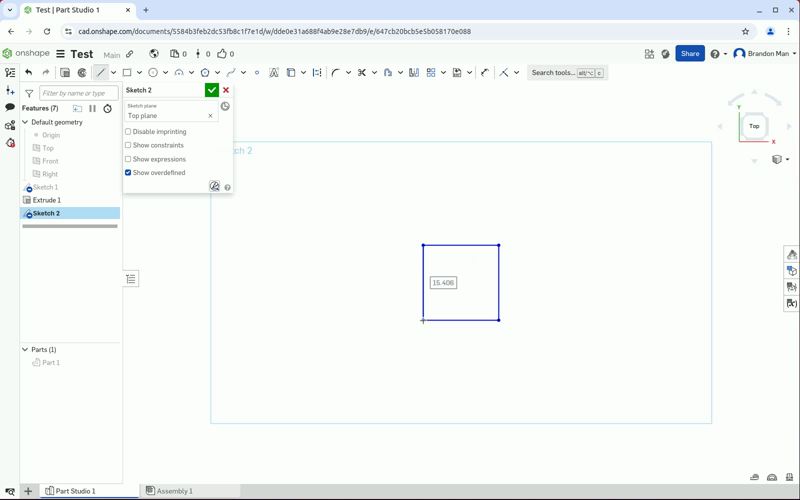
mouse_move(473, 292)
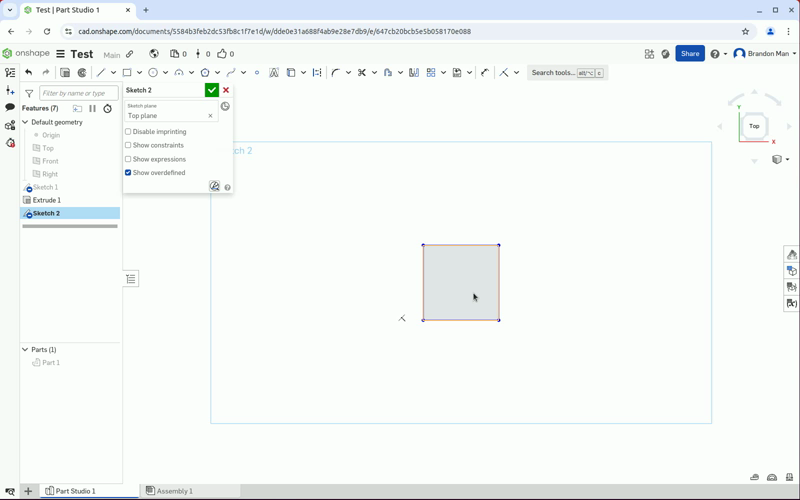
click(473, 292)
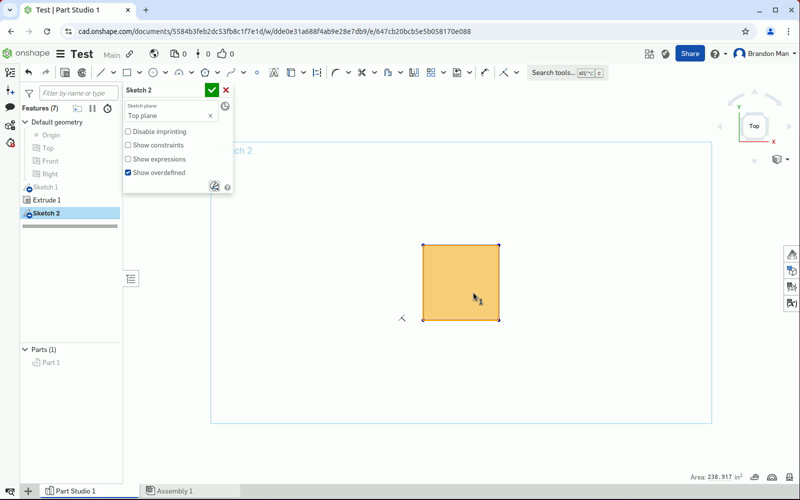
mouse_move(73, 352)
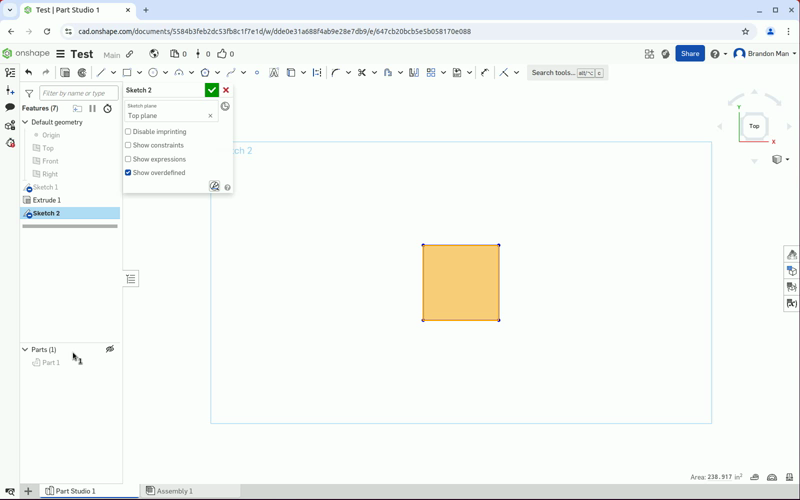
key(shift+y)
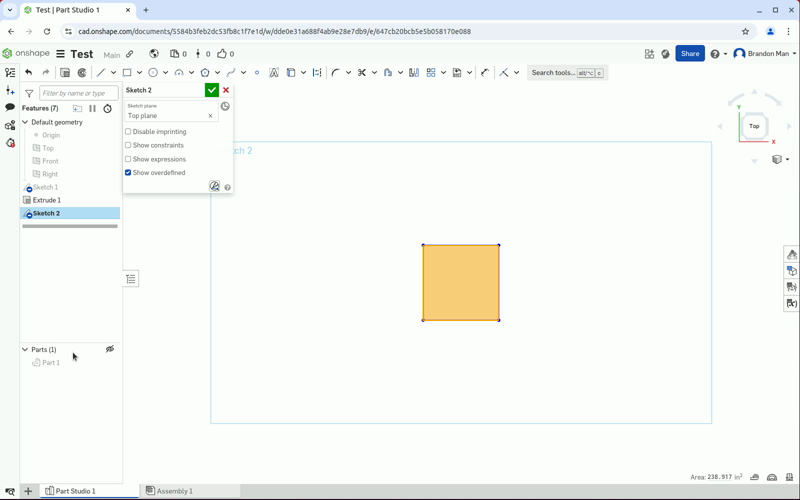
key(shift+e)
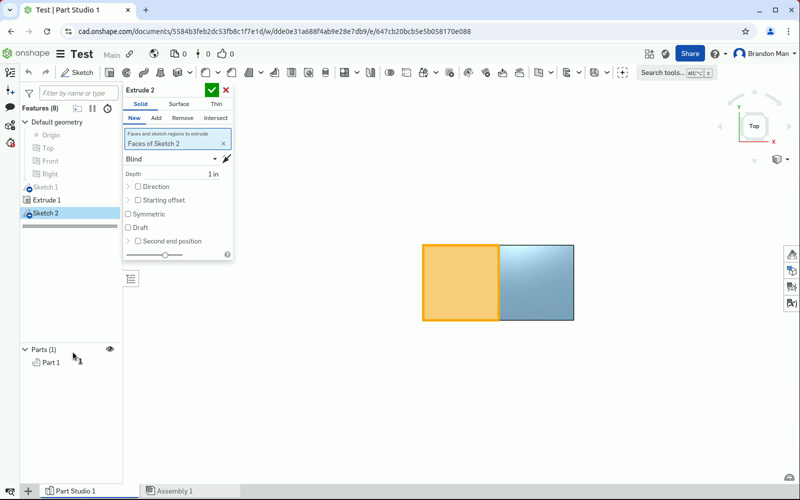
mouse_move(143, 106)
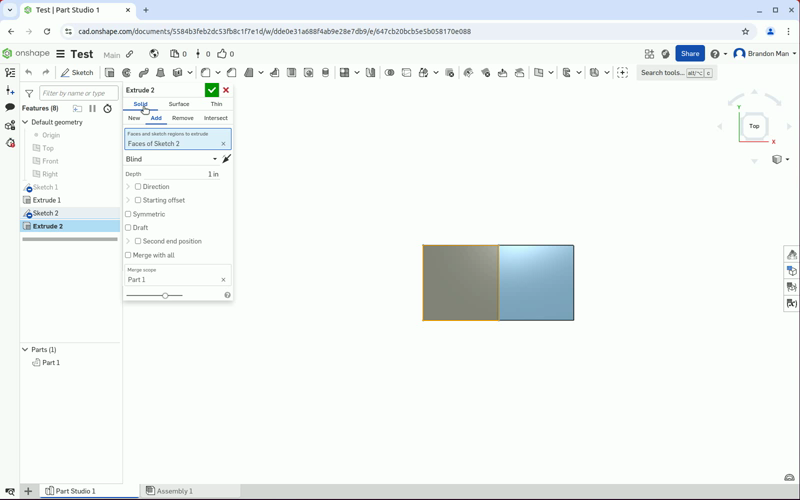
click(143, 106)
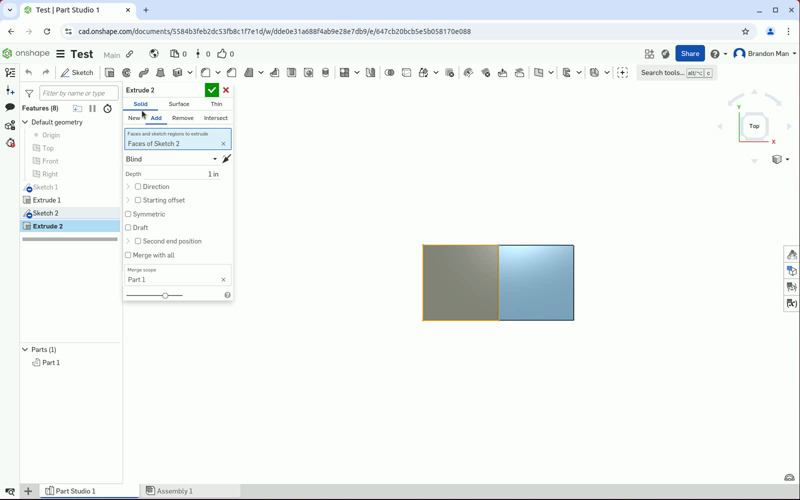
mouse_move(137, 120)
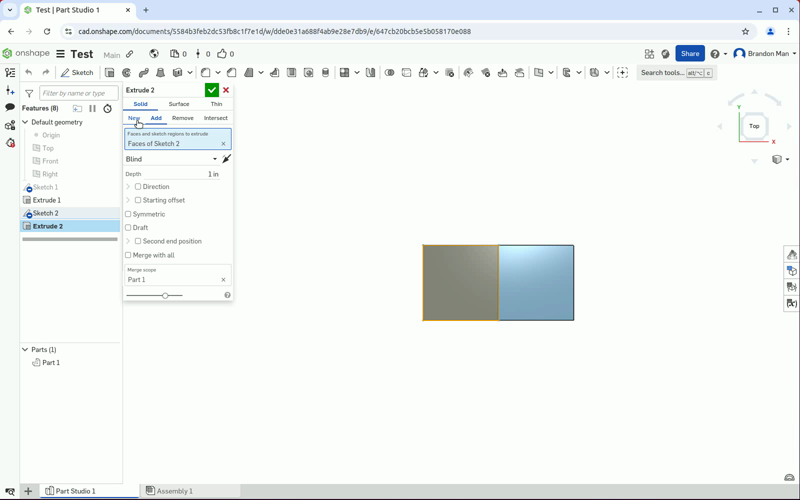
click(137, 120)
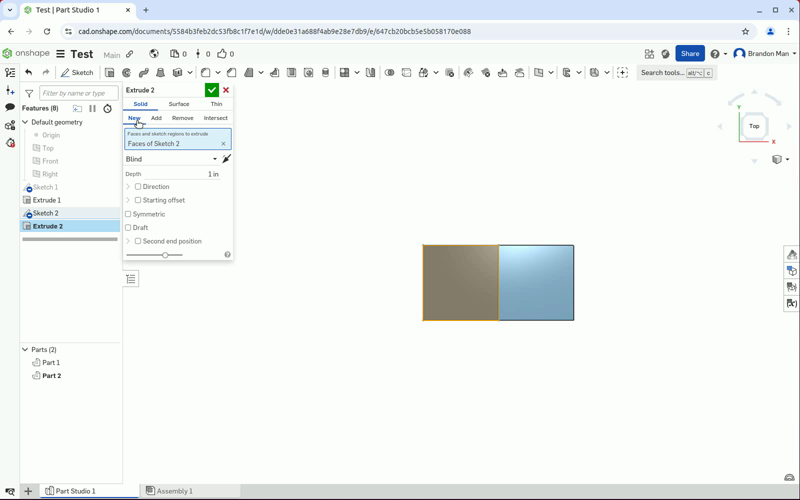
key(tab, 4)
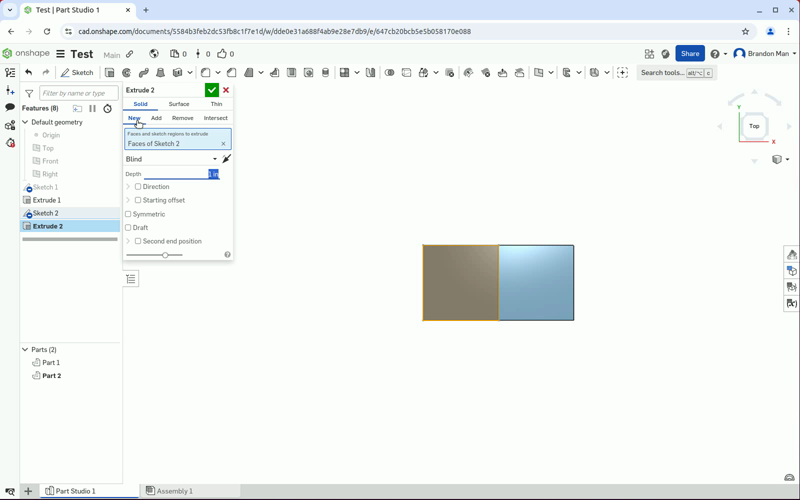
text(5.296)
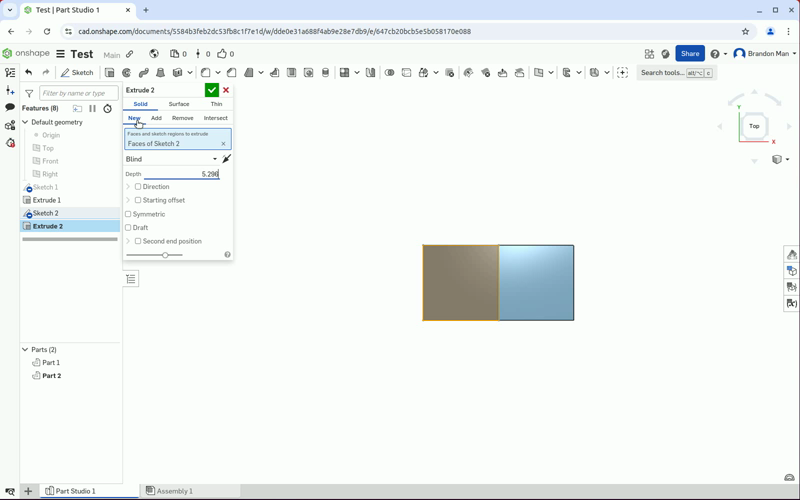
key(enter)
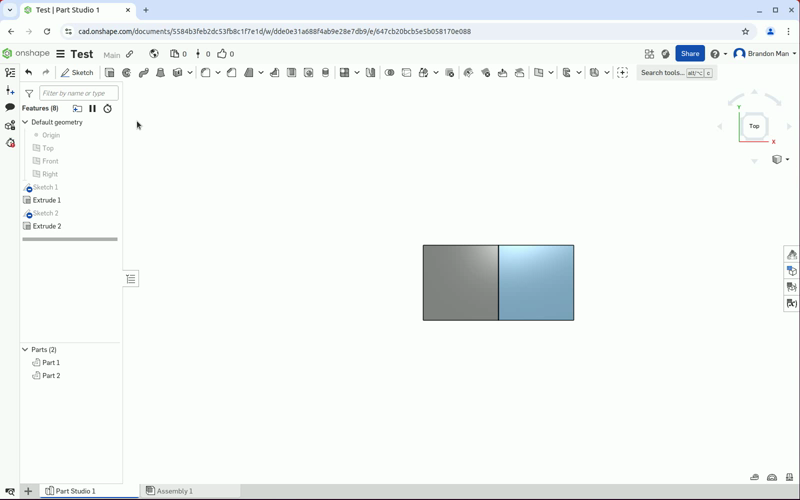
key(shift+h)
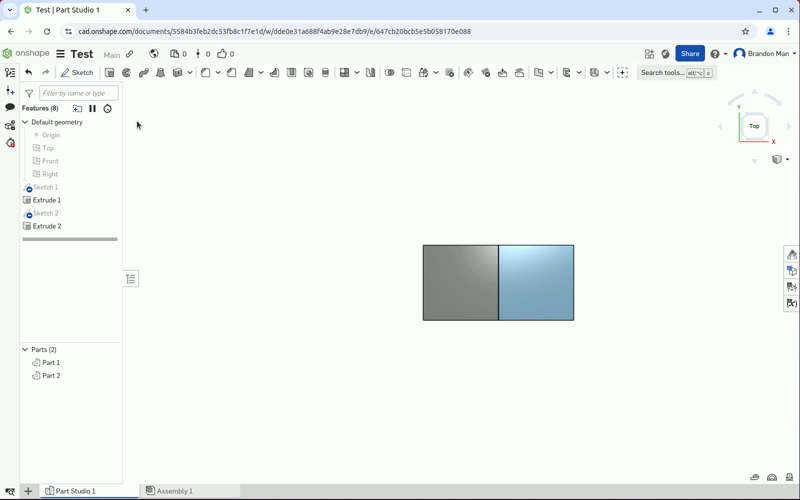
key(shift+h)
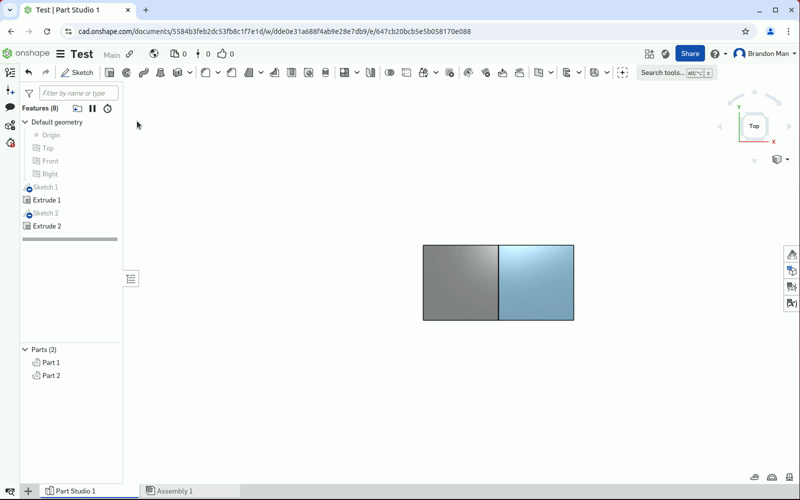
mouse_move(73, 189)
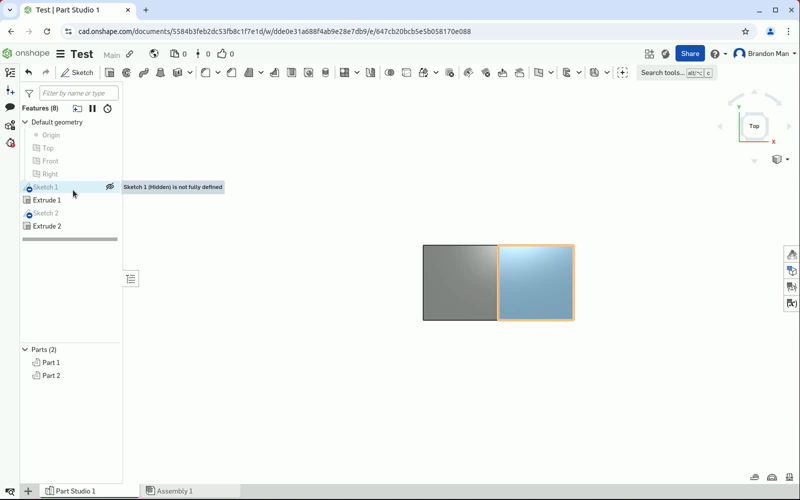
click(73, 189)
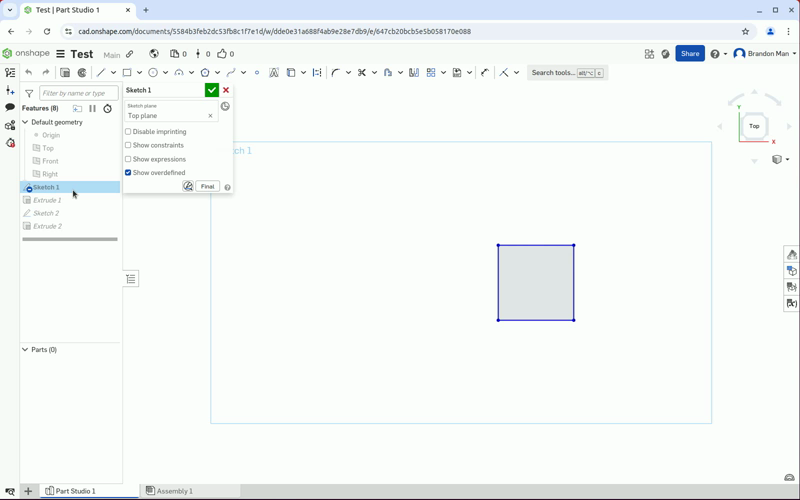
mouse_move(229, 92)
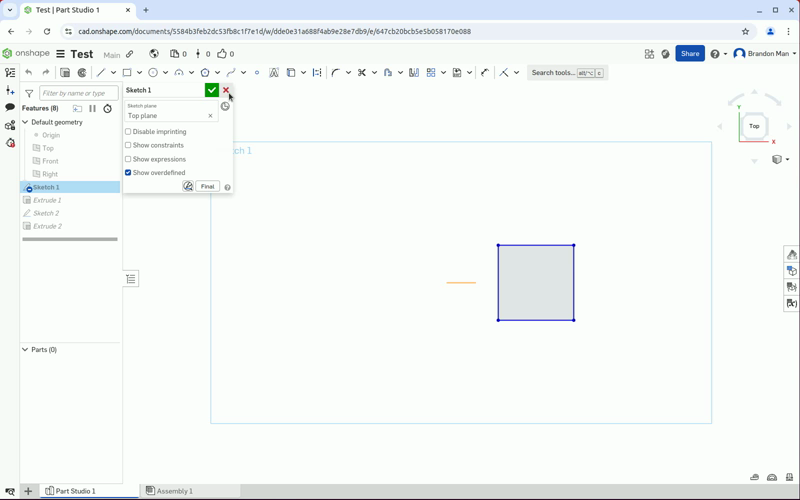
click(229, 92)
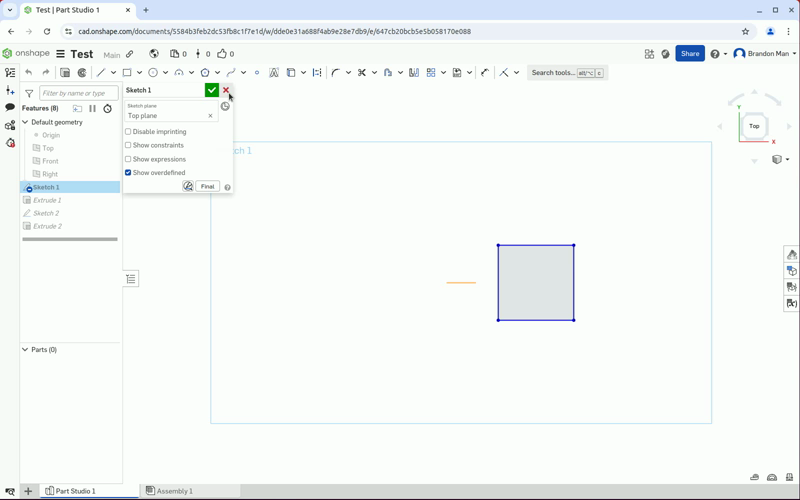
key(shift+s)
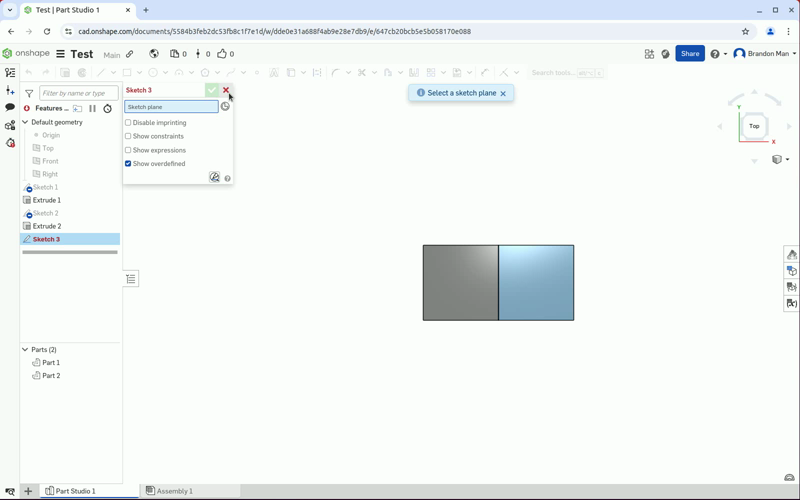
mouse_move(73, 150)
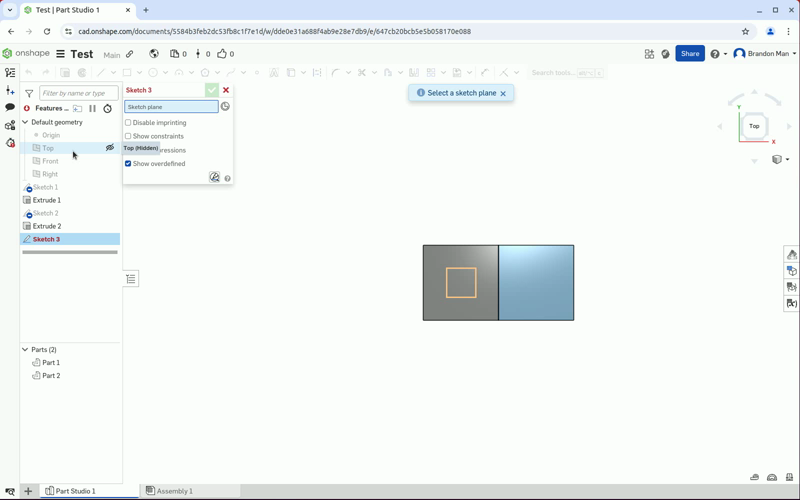
click(73, 150)
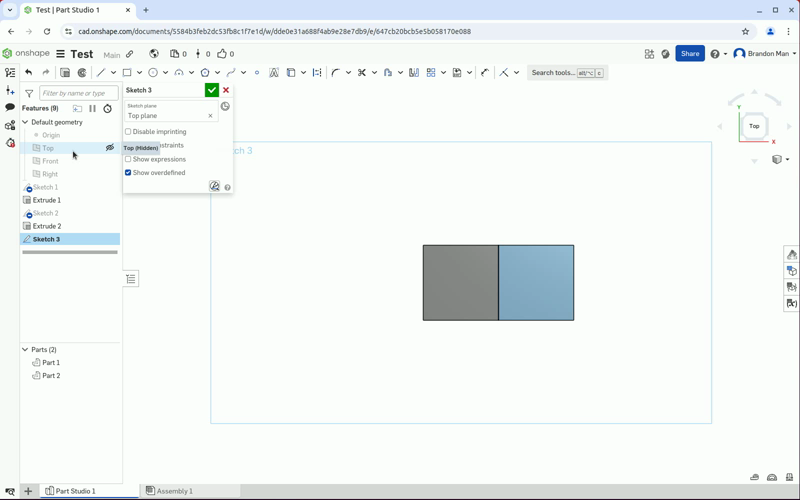
mouse_move(73, 352)
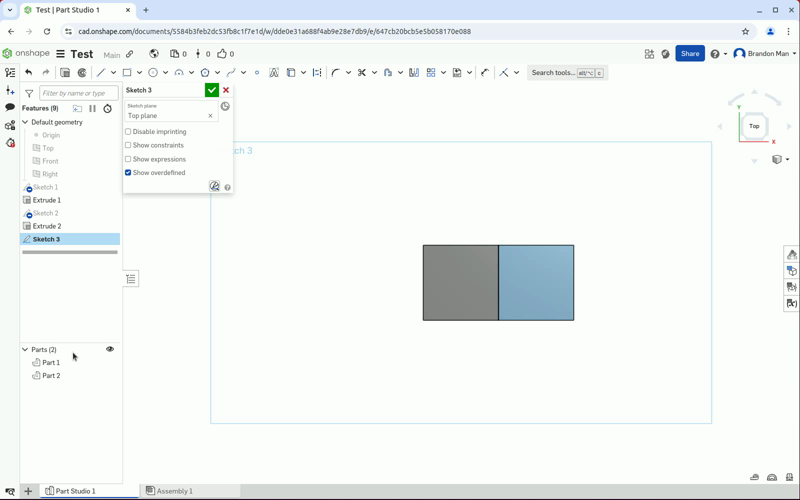
key(y)
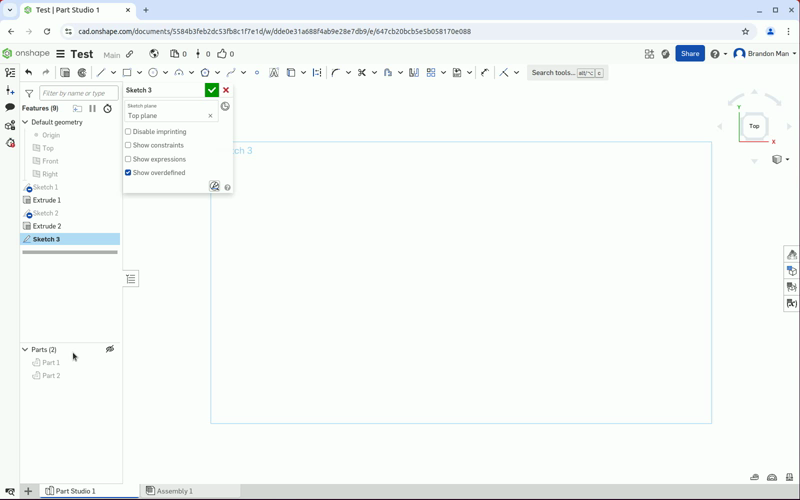
key(l)
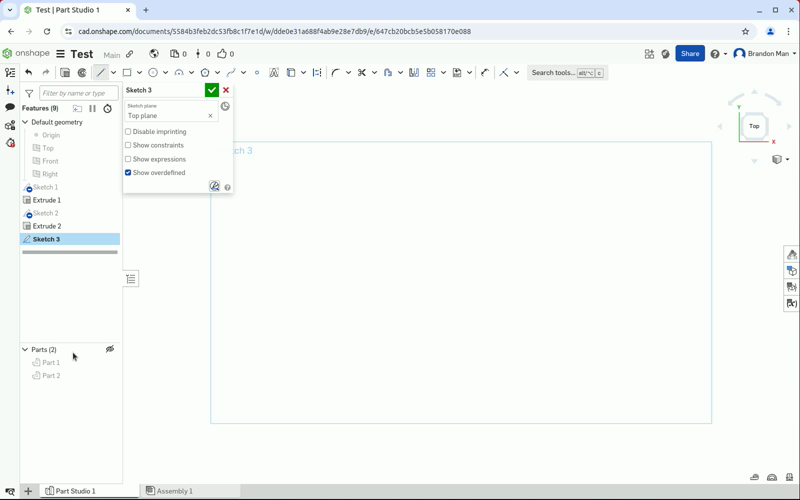
key_down(shift)
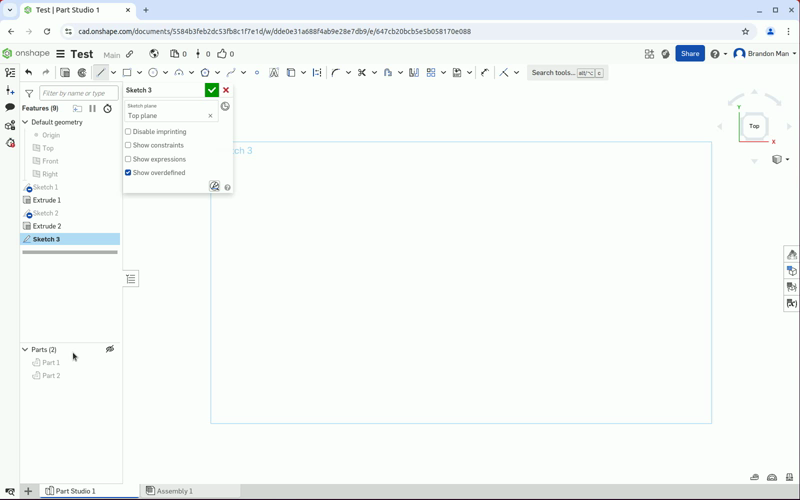
mouse_move(423, 395)
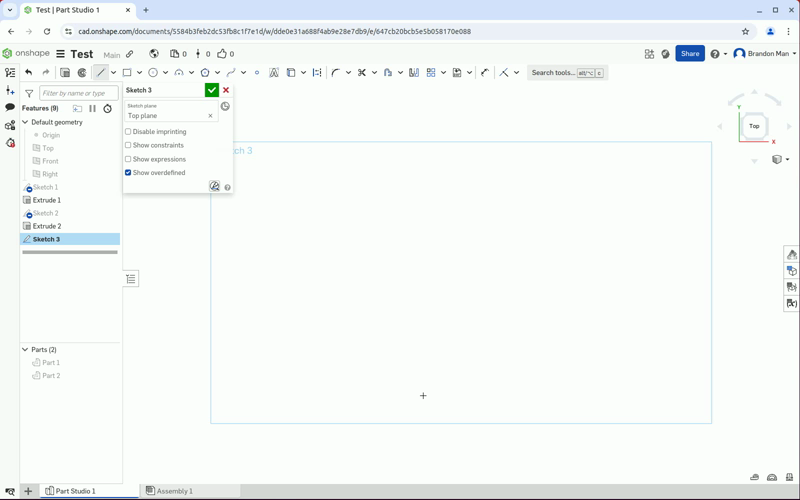
click(423, 395)
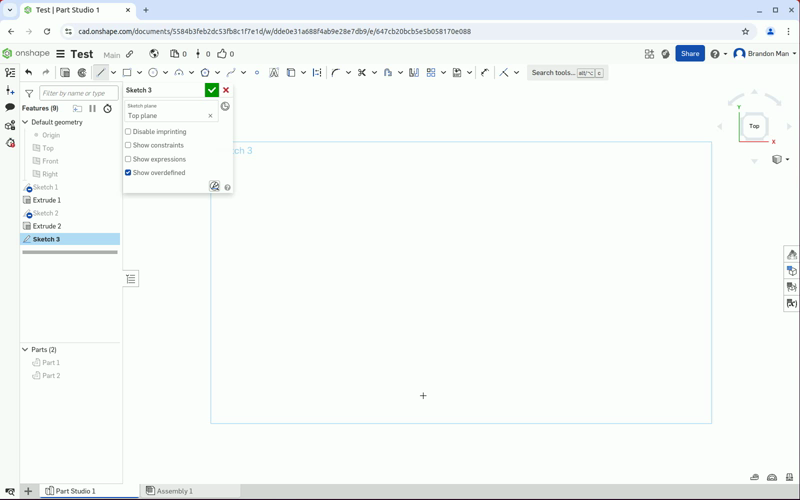
key_up(shift)
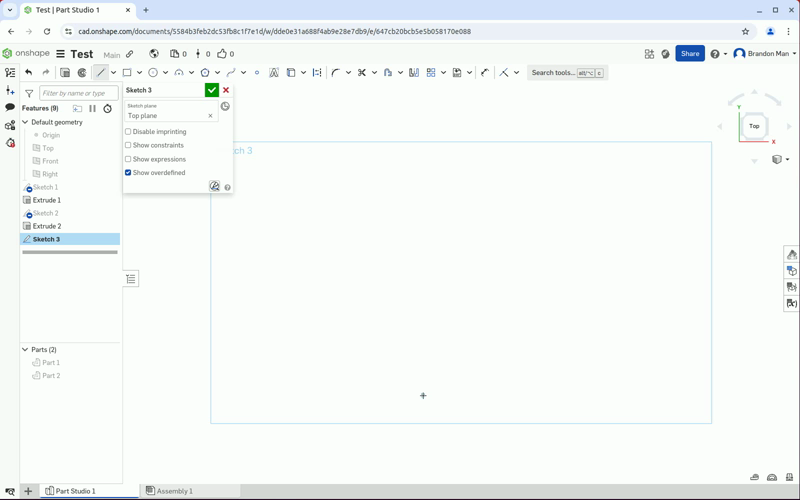
key_down(shift)
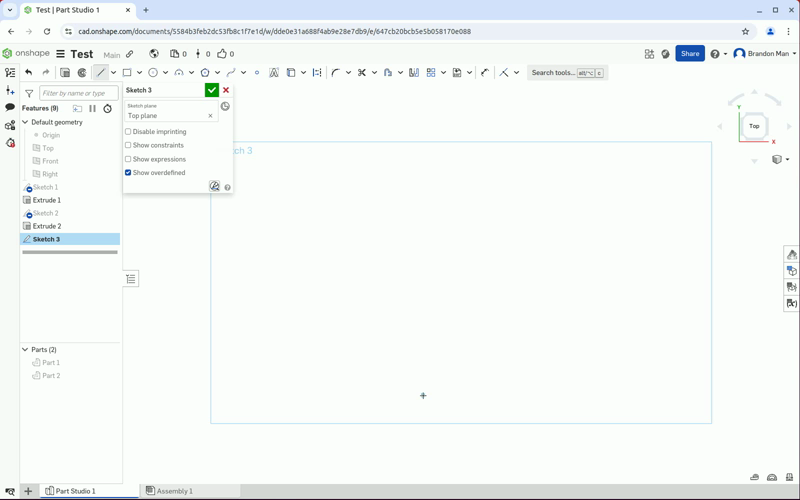
mouse_move(498, 395)
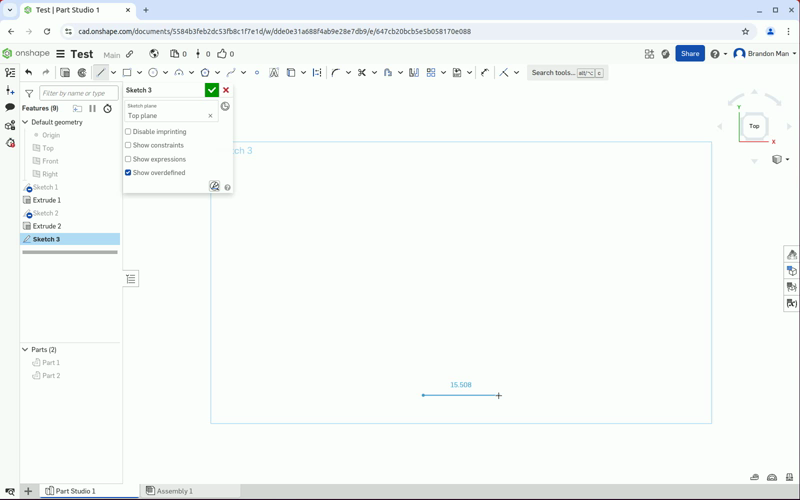
click(498, 395)
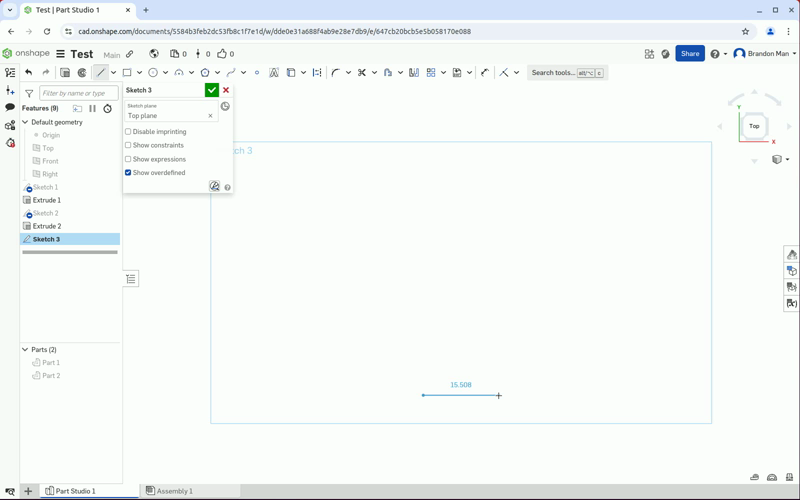
key_up(shift)
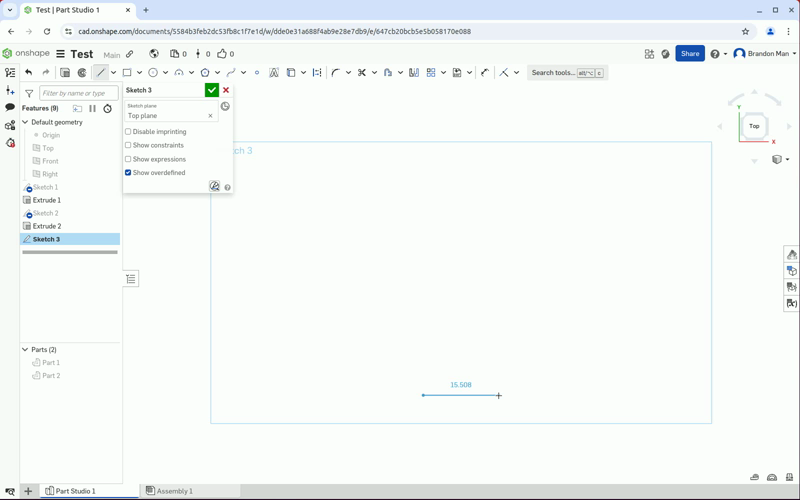
key_down(shift)
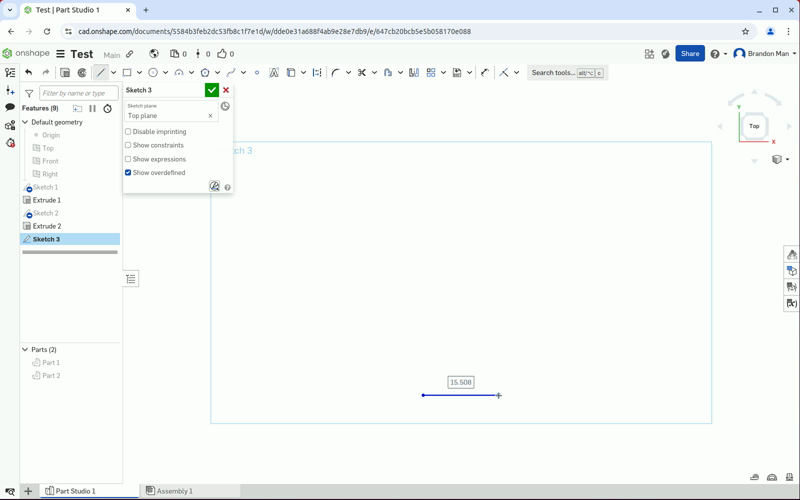
mouse_move(498, 320)
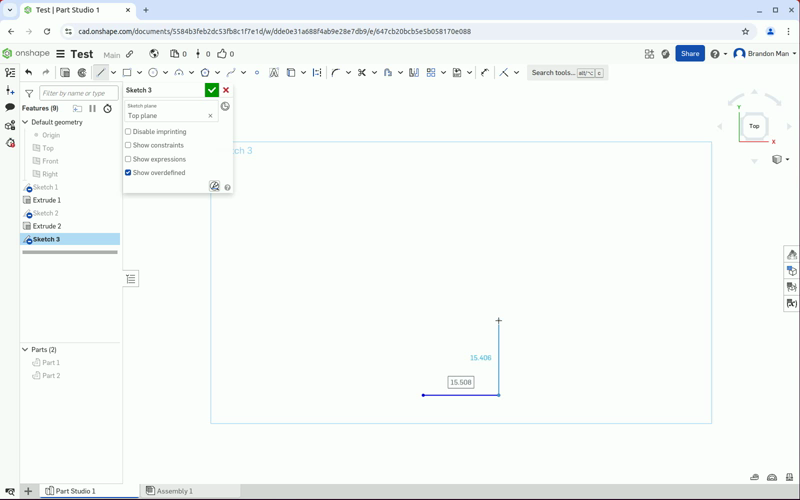
click(498, 320)
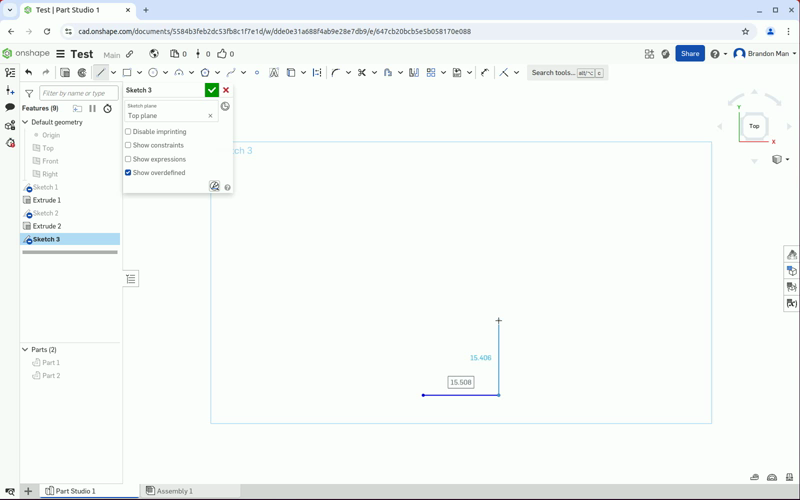
key_up(shift)
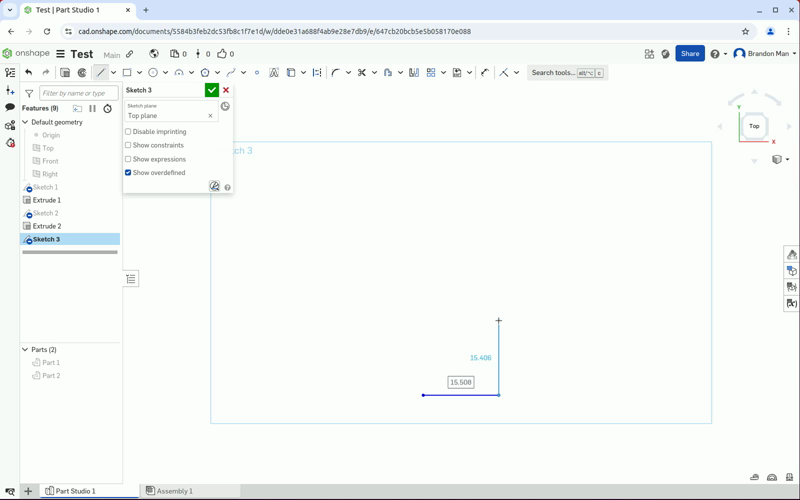
key_down(shift)
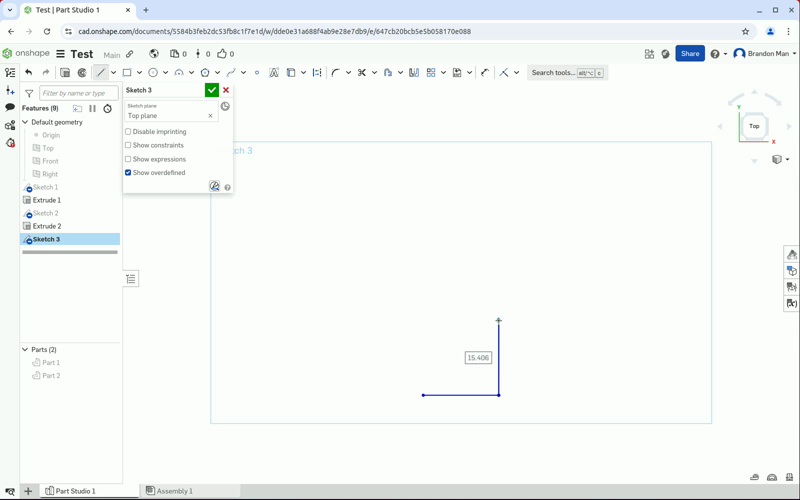
mouse_move(423, 320)
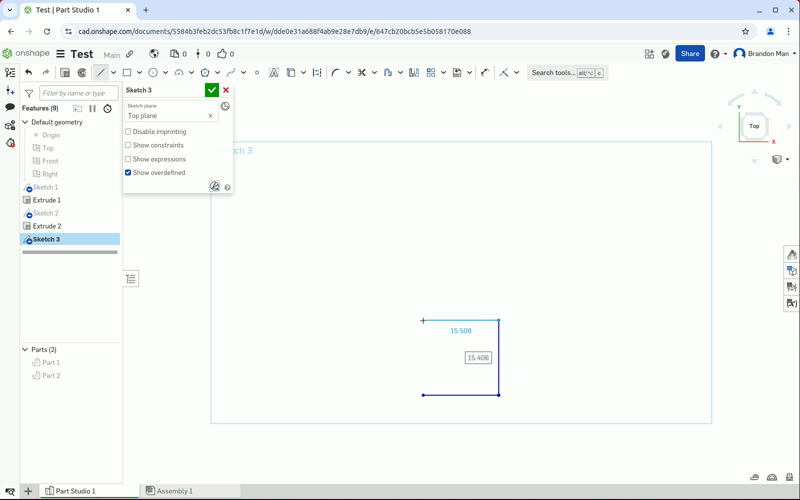
click(423, 320)
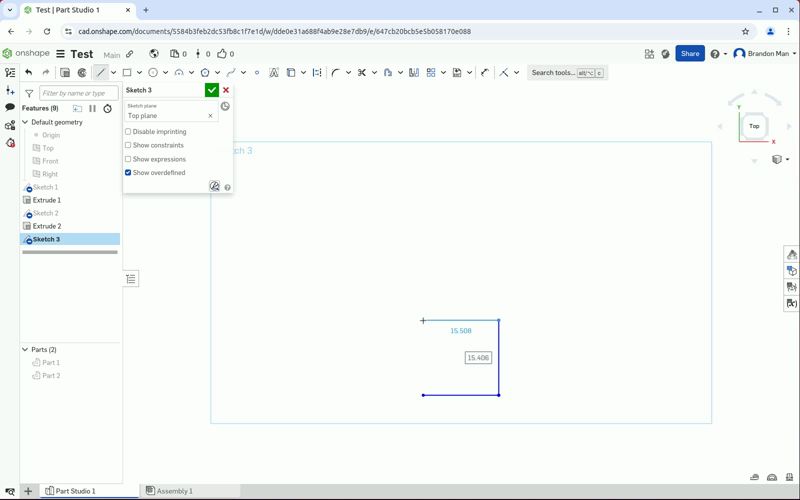
key_up(shift)
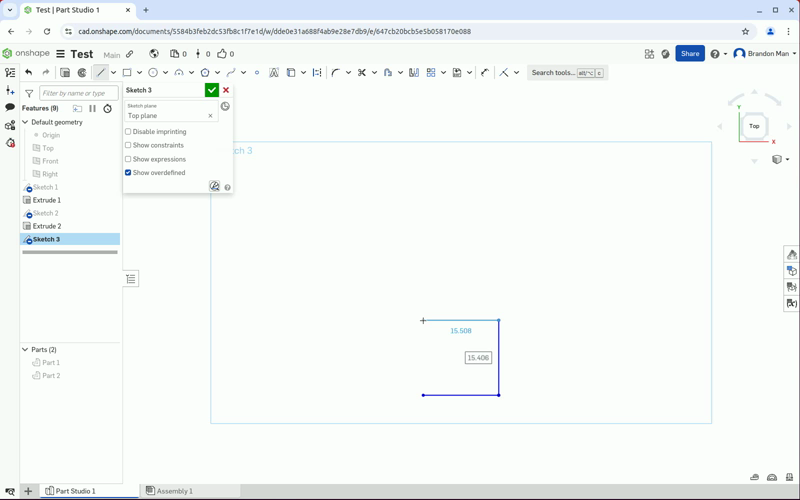
key_down(shift)
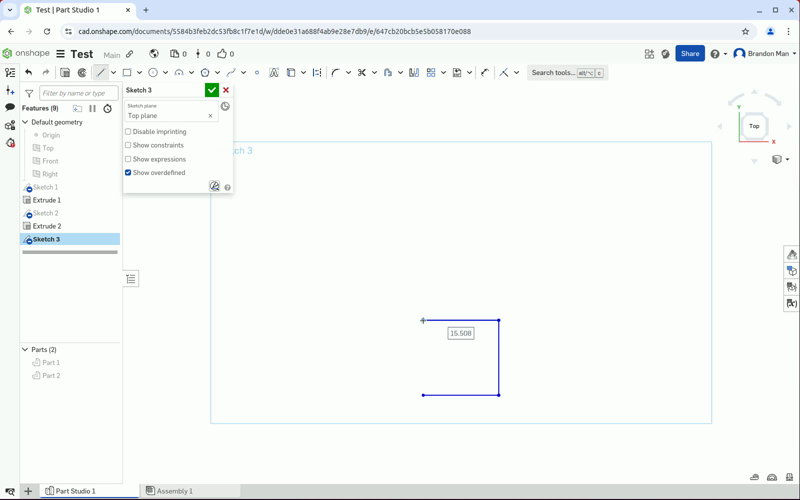
mouse_move(423, 395)
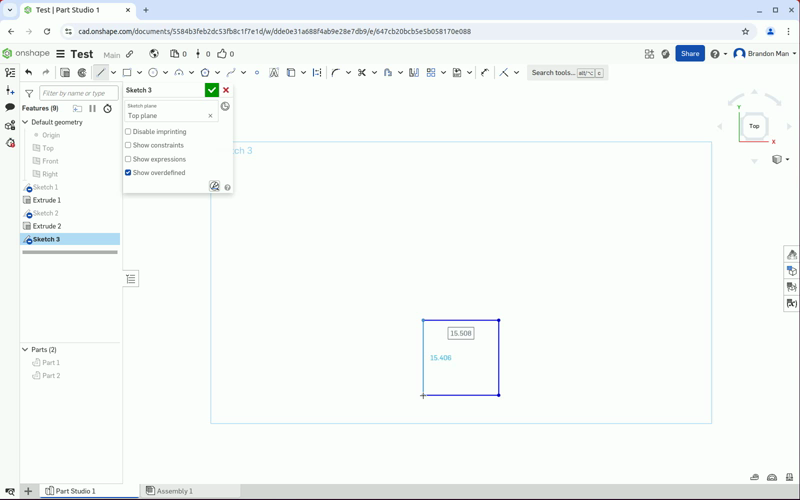
key_up(shift)
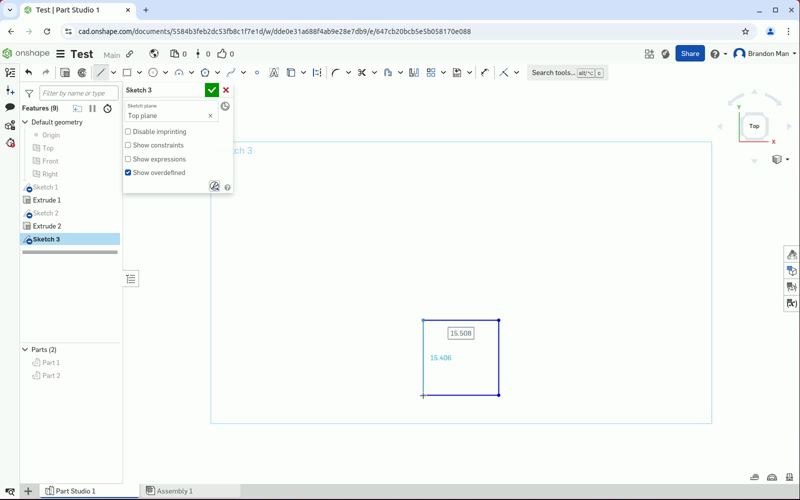
click(423, 395)
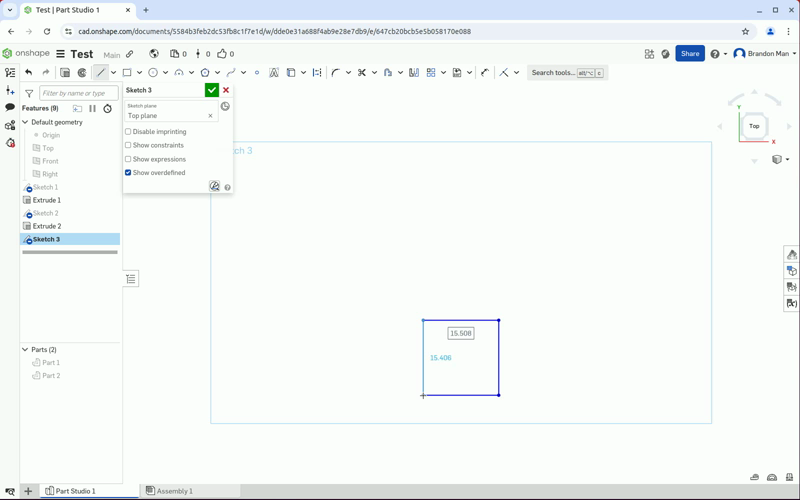
key(esc)
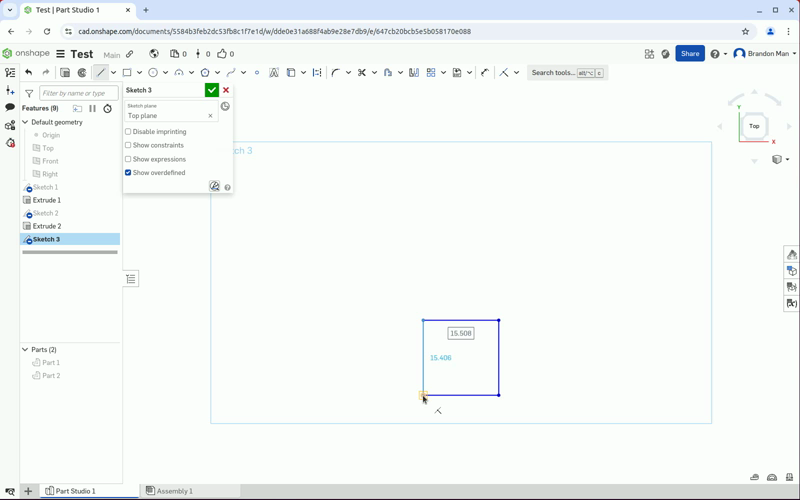
mouse_move(459, 360)
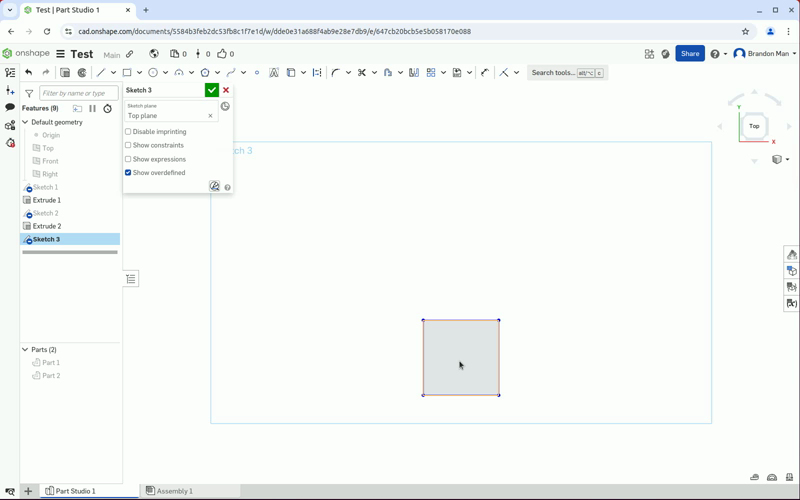
click(459, 360)
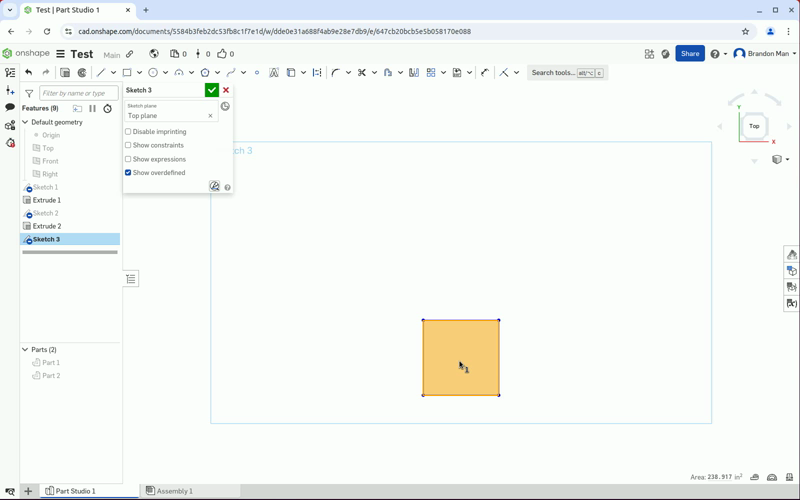
mouse_move(73, 352)
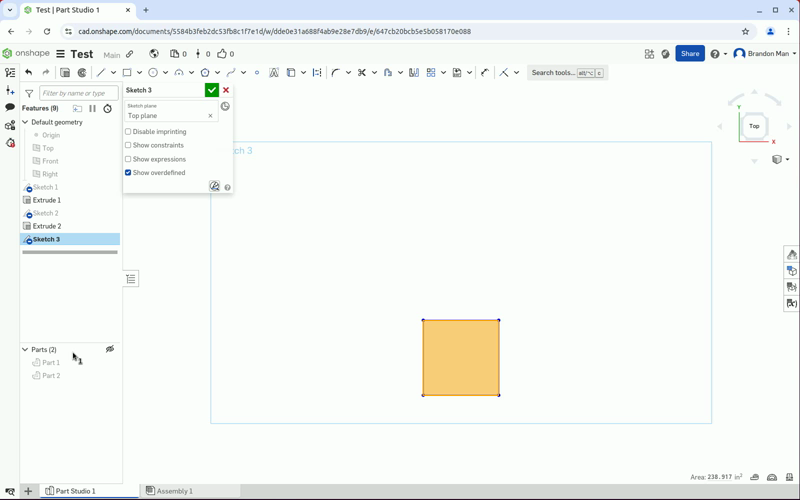
key(shift+y)
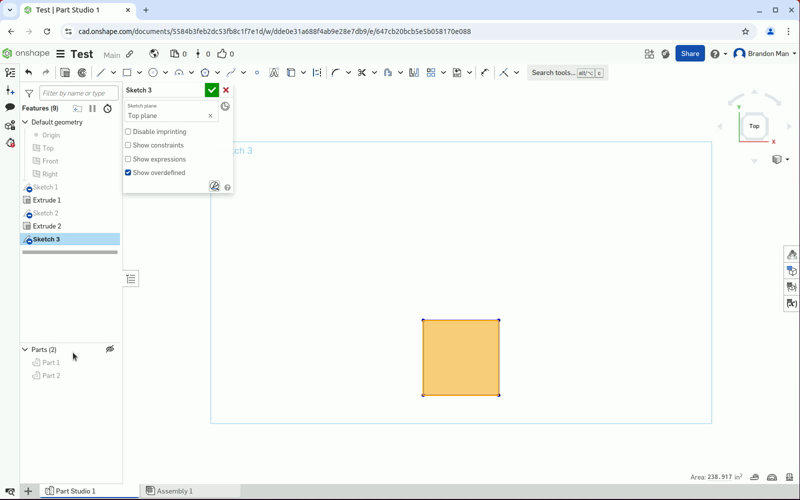
key(shift+e)
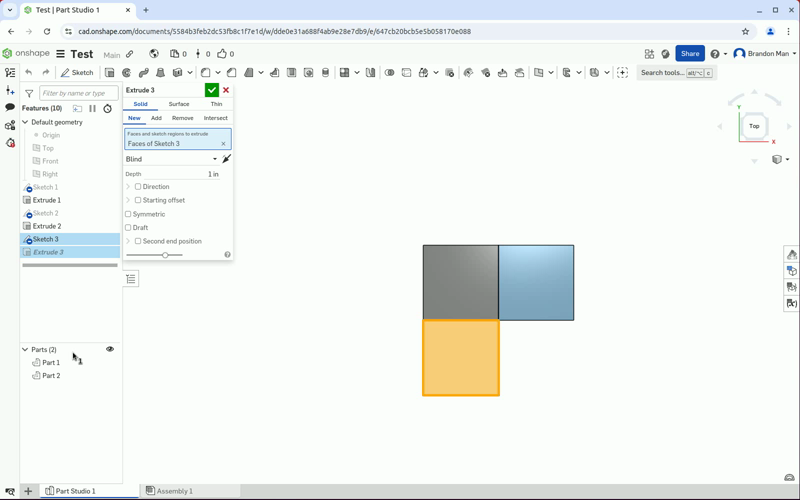
mouse_move(143, 106)
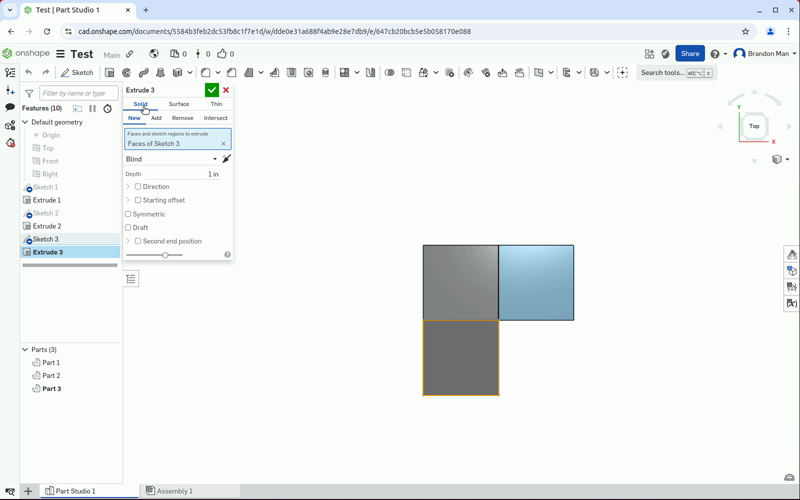
click(143, 106)
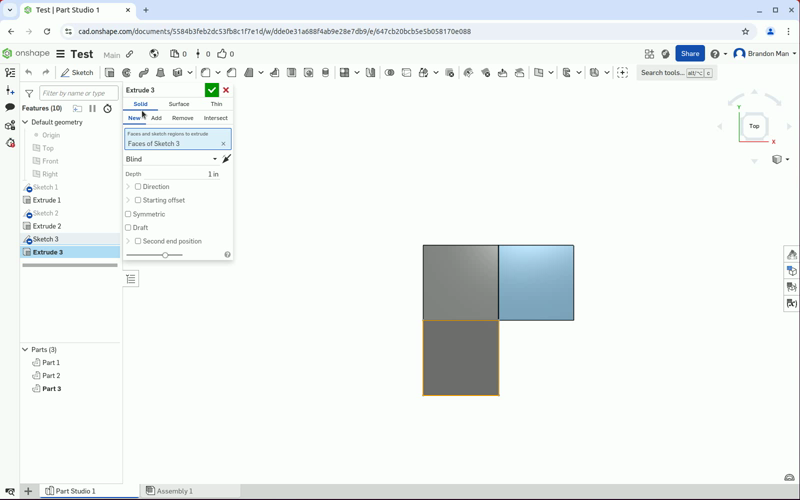
mouse_move(137, 120)
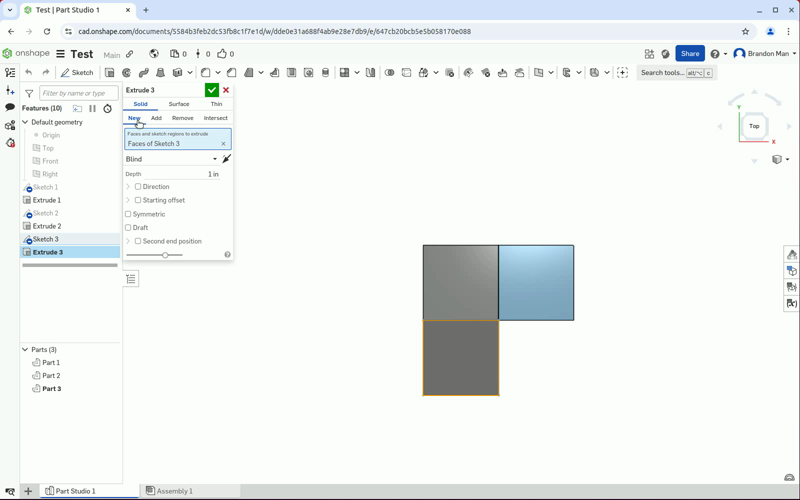
click(137, 120)
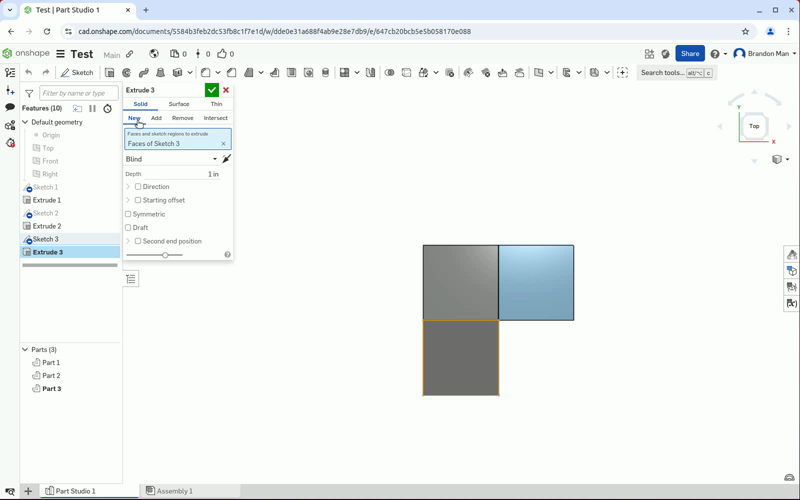
key(tab, 4)
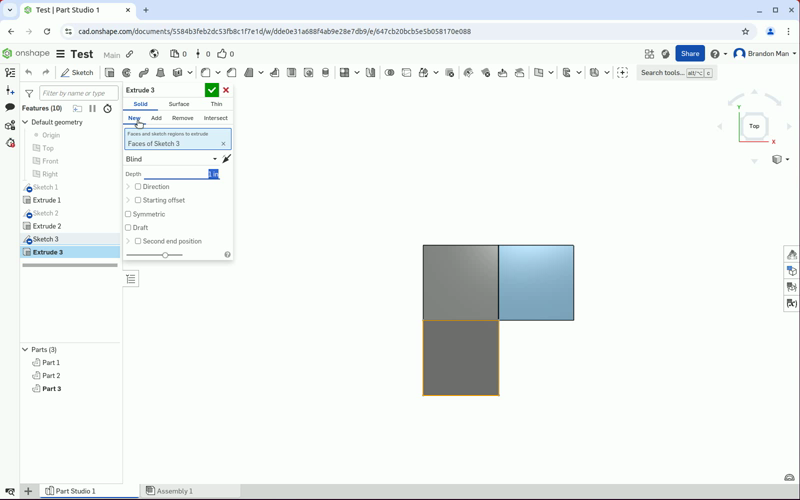
text(5.296)
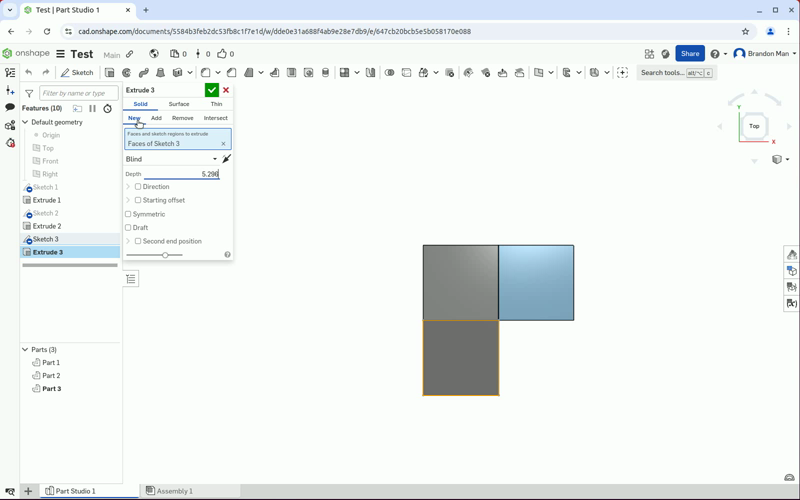
key(enter)
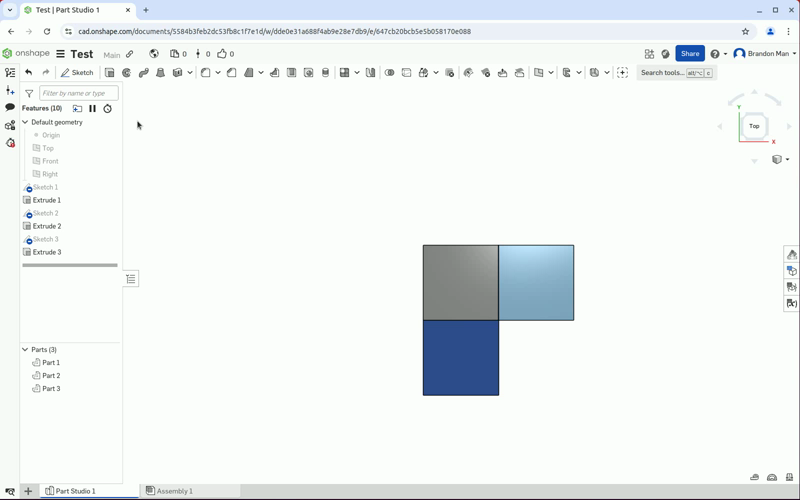
key(shift+h)
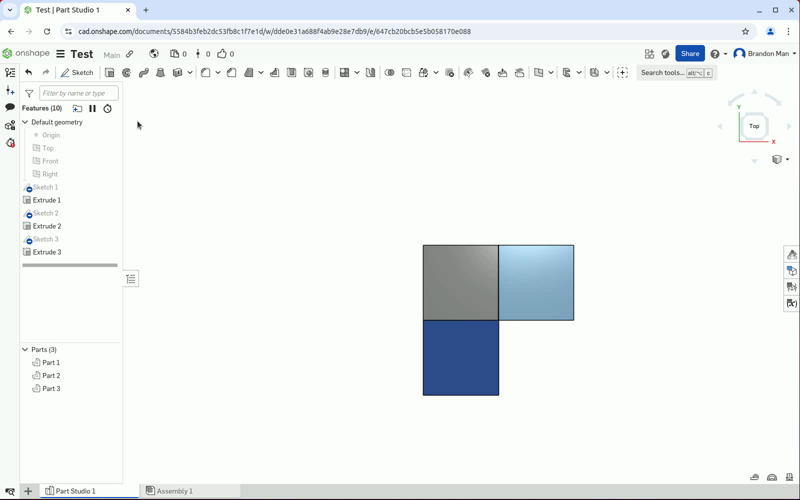
key(shift+h)
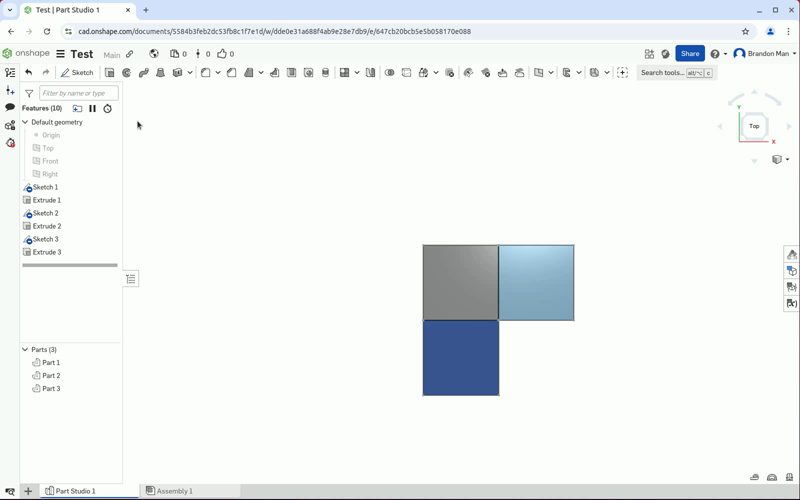
key(shift+7)
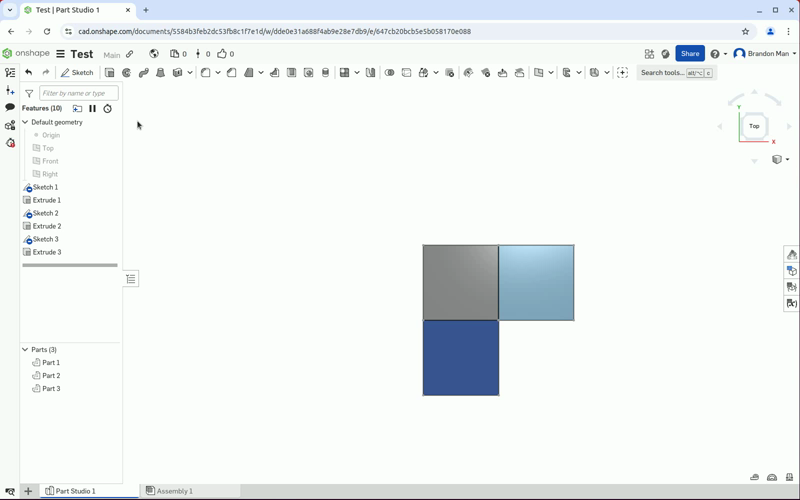
key(up, 3)
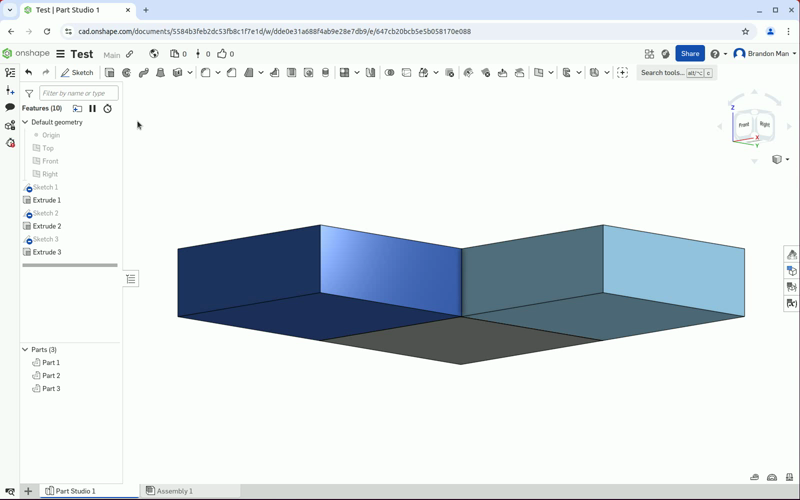
key(left, 3)
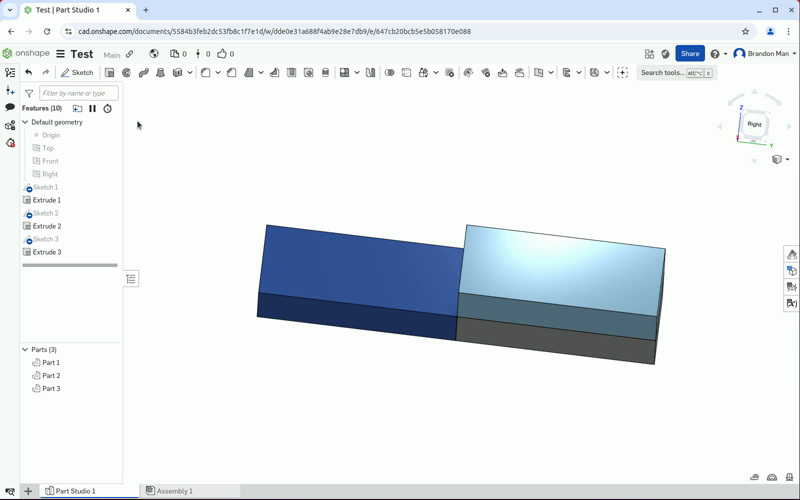
key(right, 3)
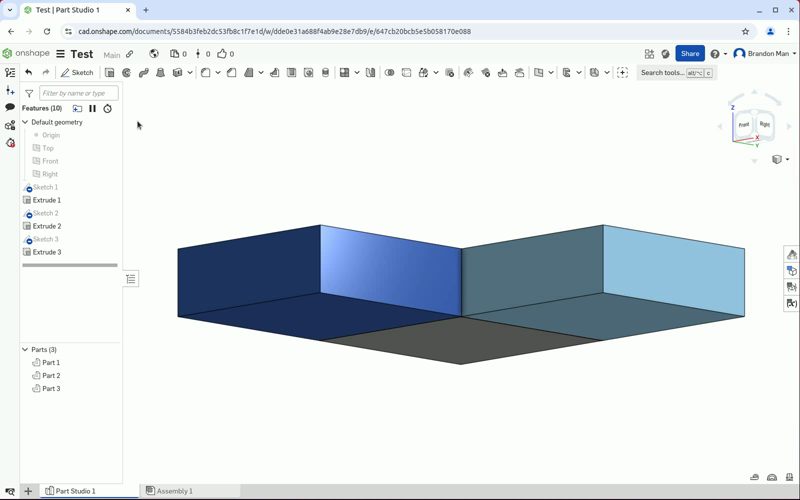
key(down, 3)
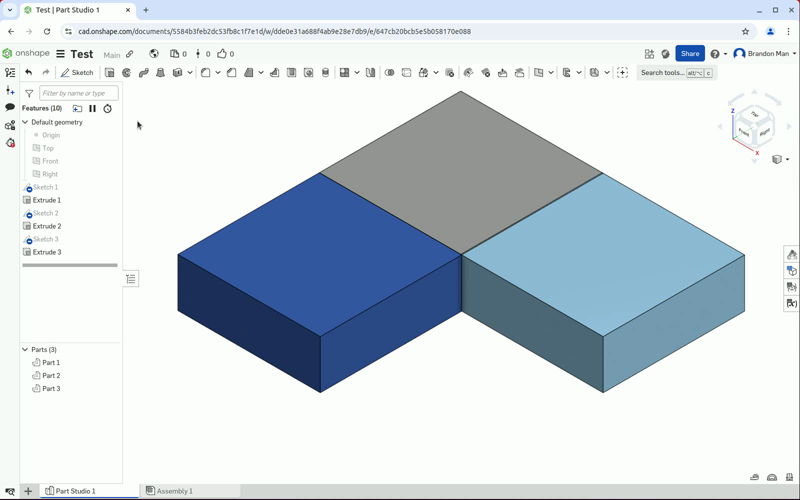
mouse_move(73, 189)
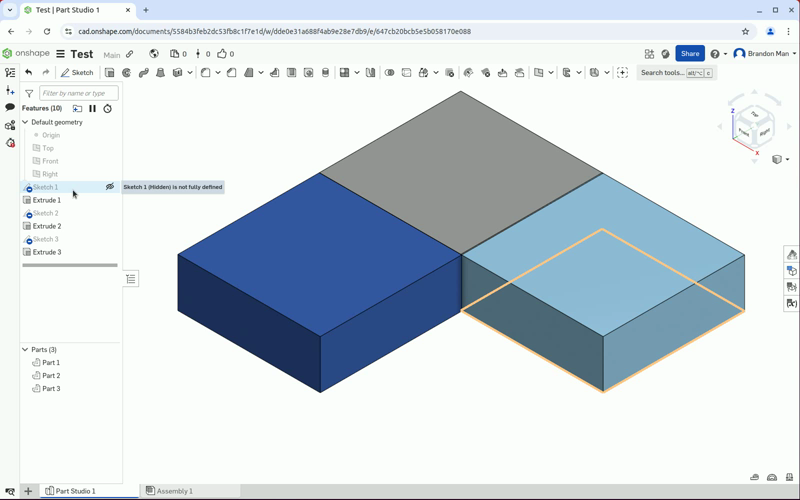
click(73, 189)